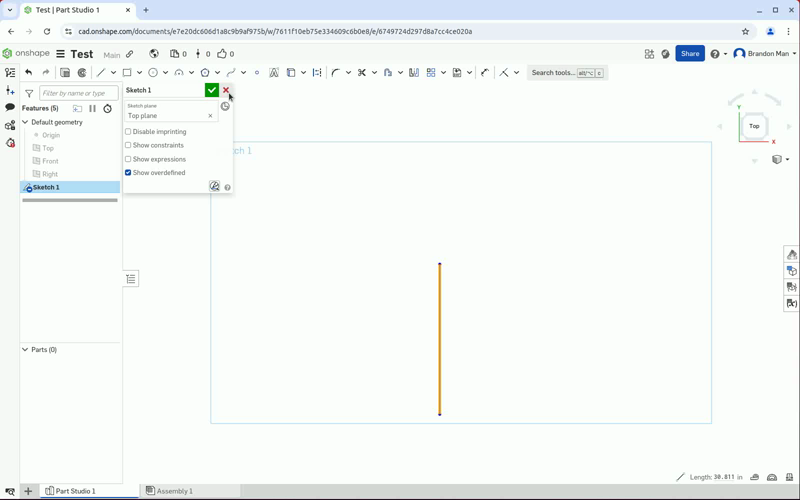
key(shift+h)
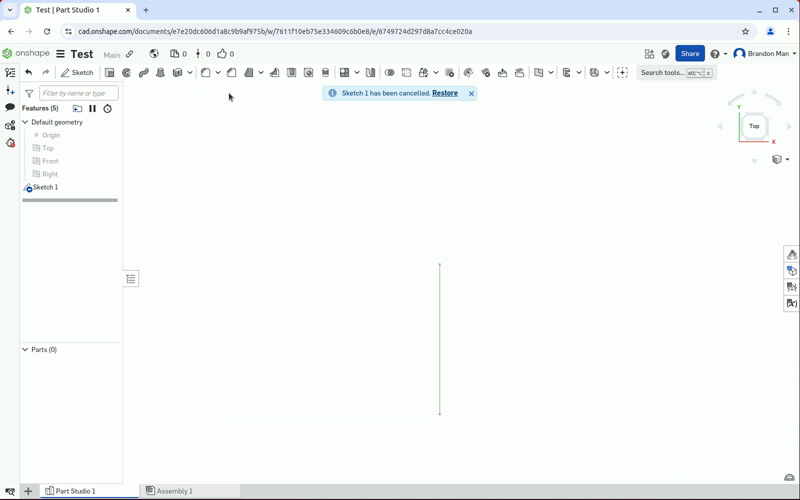
key(shift+s)
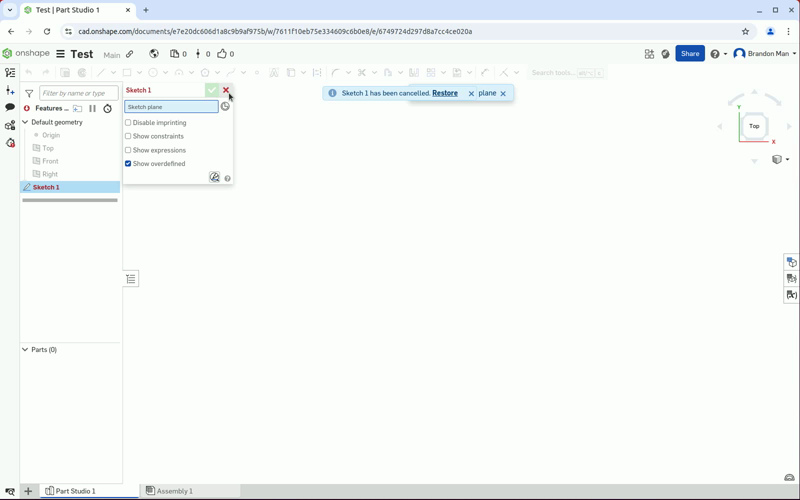
mouse_move(73, 150)
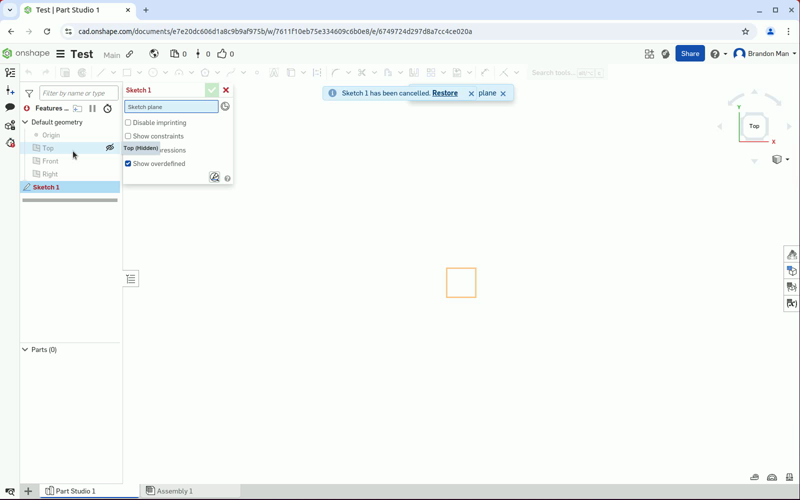
click(73, 150)
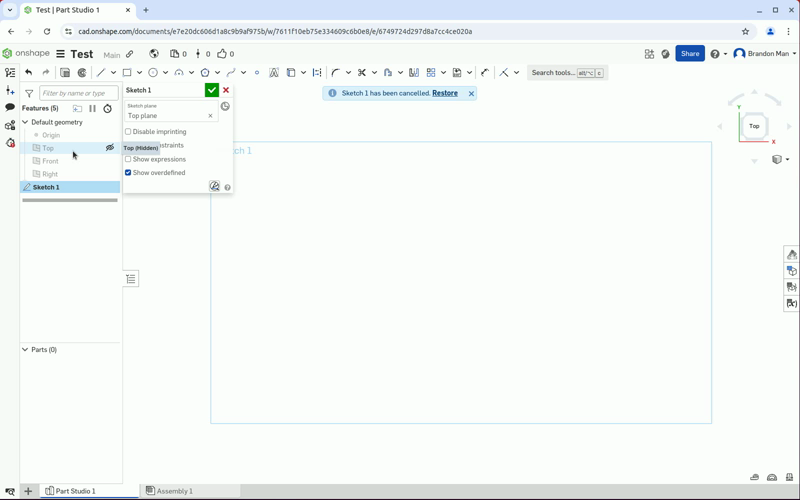
mouse_move(73, 352)
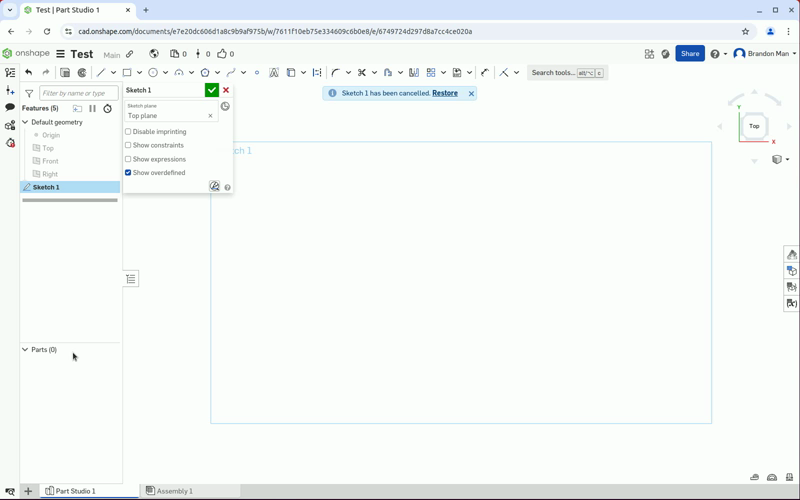
key(y)
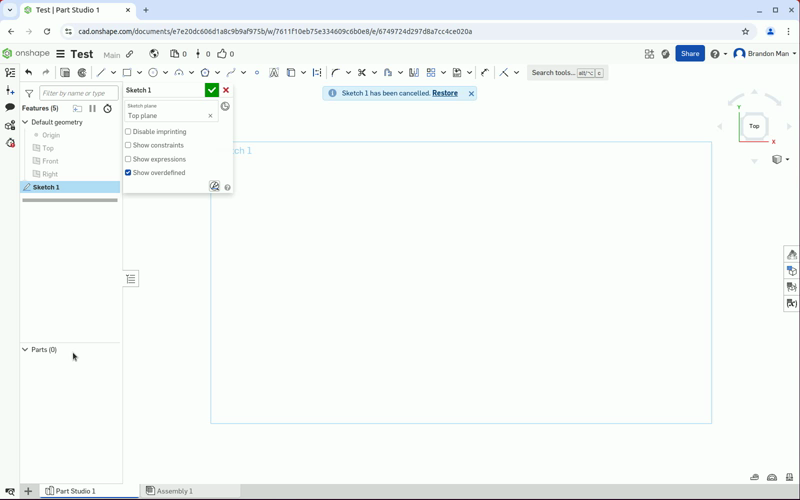
key(c)
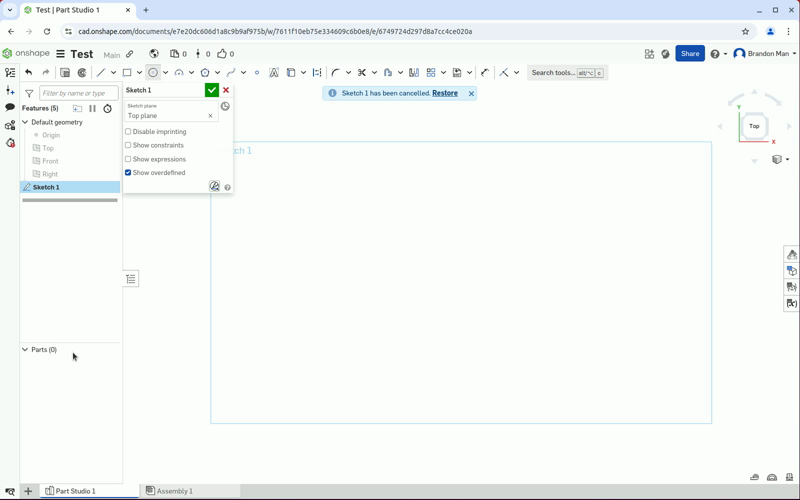
key_down(shift)
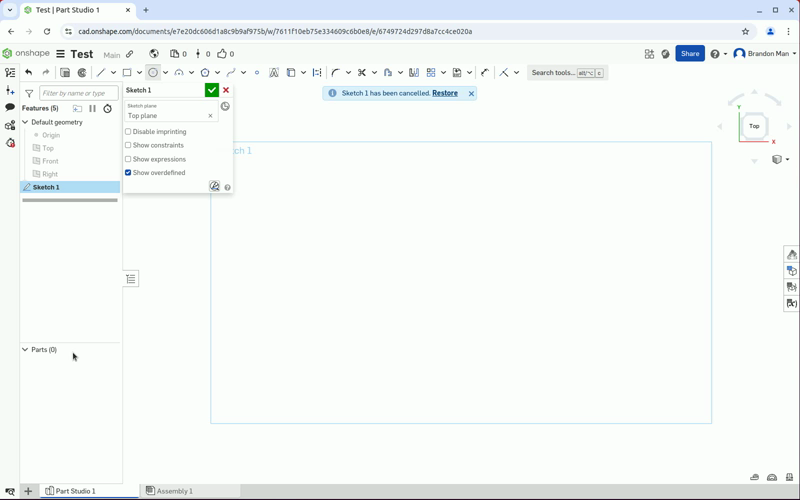
mouse_move(461, 282)
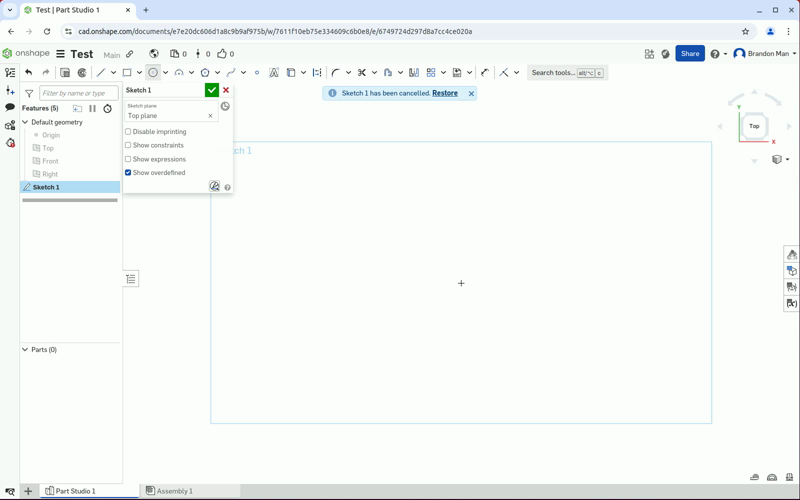
click(461, 282)
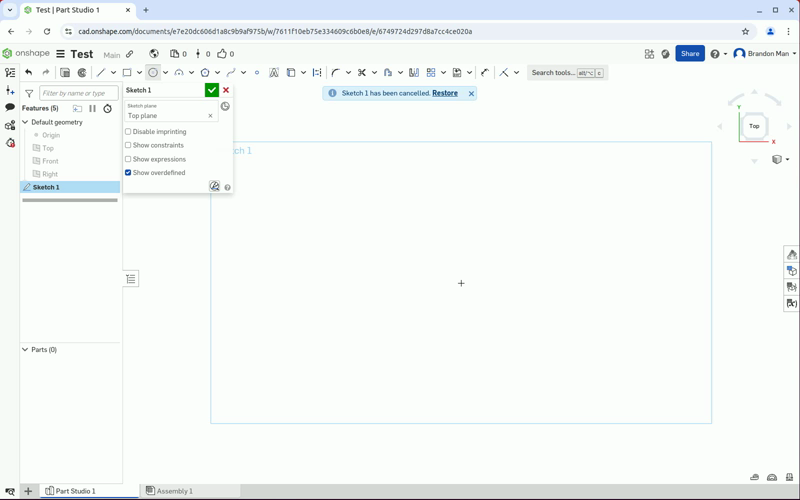
key_up(shift)
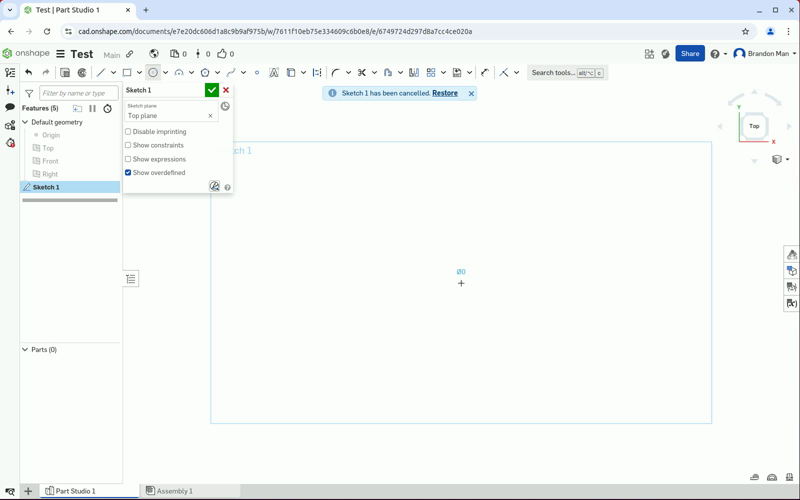
mouse_move(574, 282)
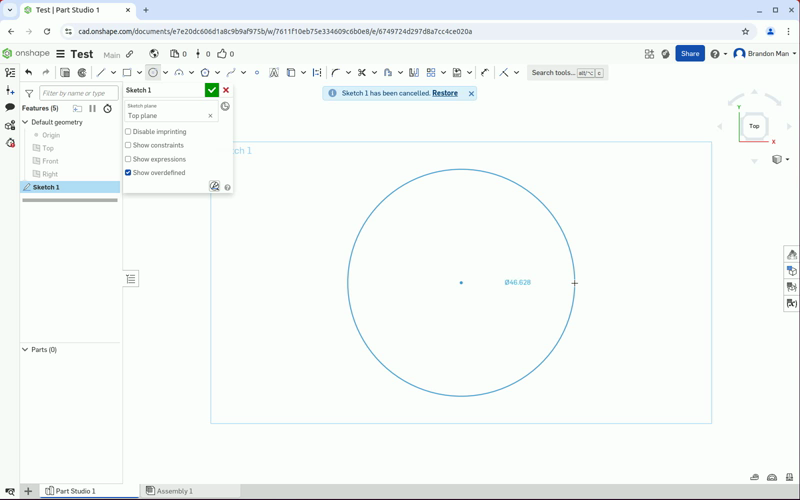
click(574, 282)
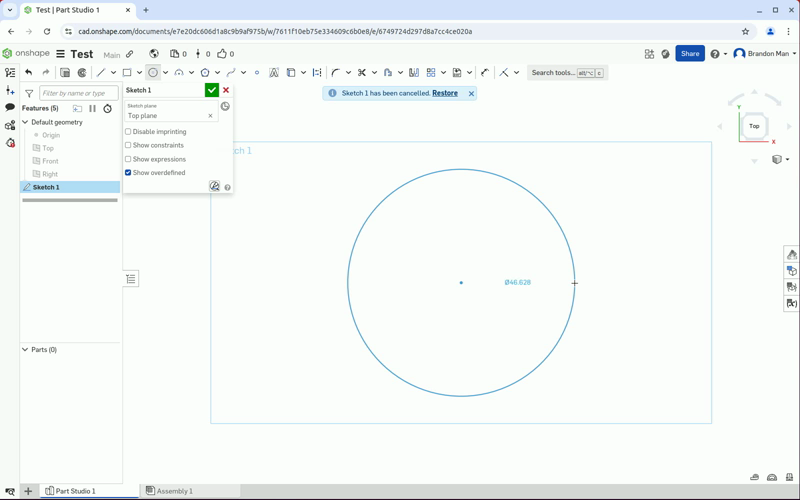
key(esc)
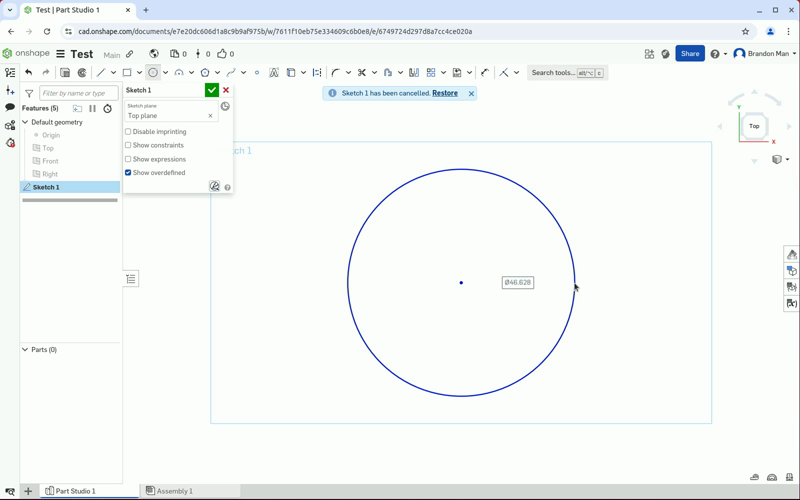
key(c)
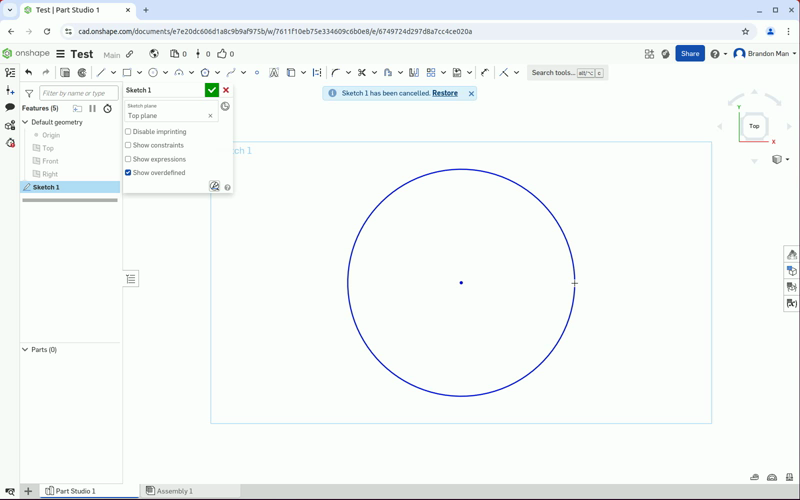
key_down(shift)
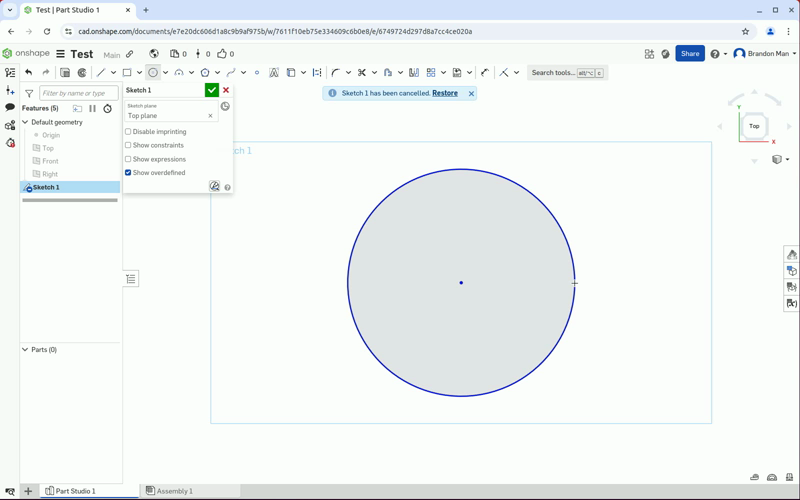
mouse_move(461, 282)
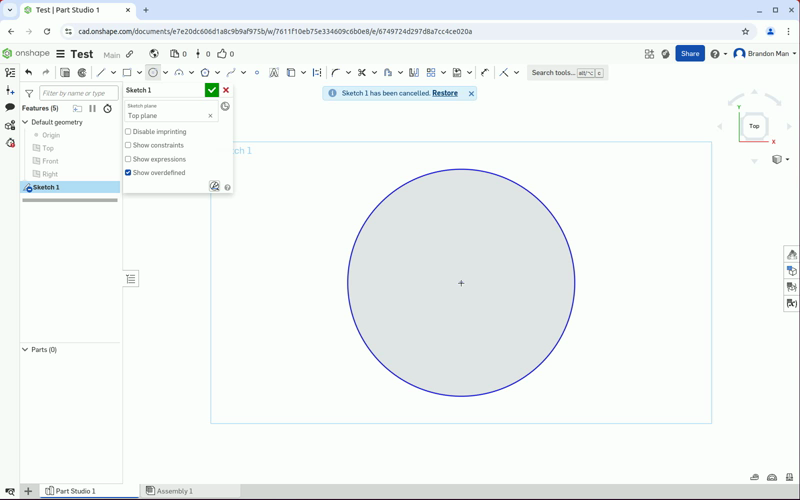
click(461, 282)
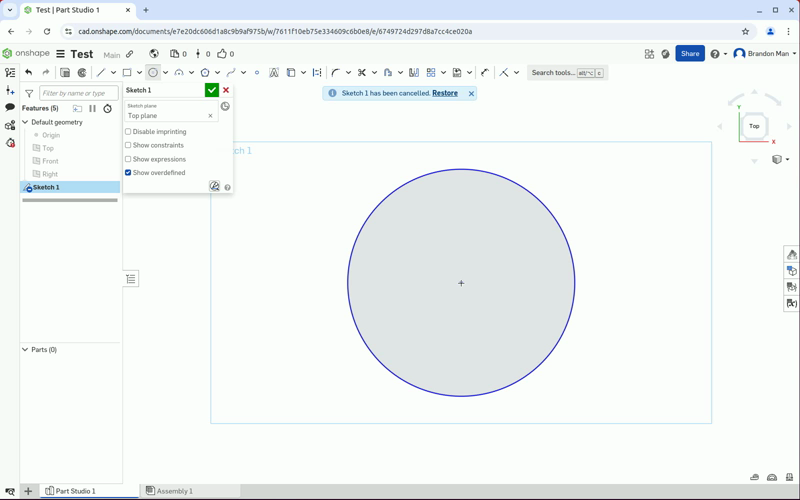
key_up(shift)
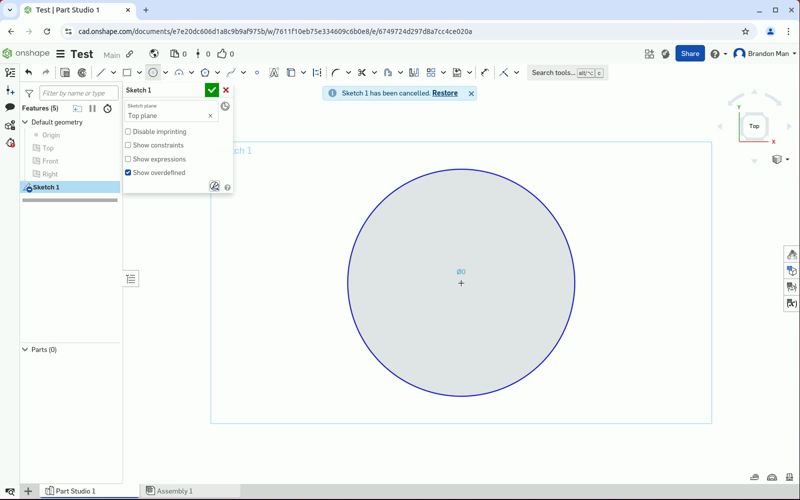
mouse_move(494, 282)
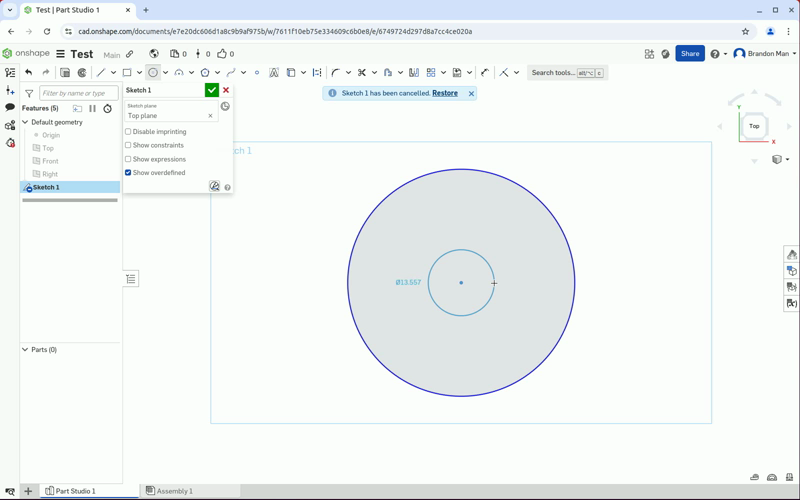
click(494, 282)
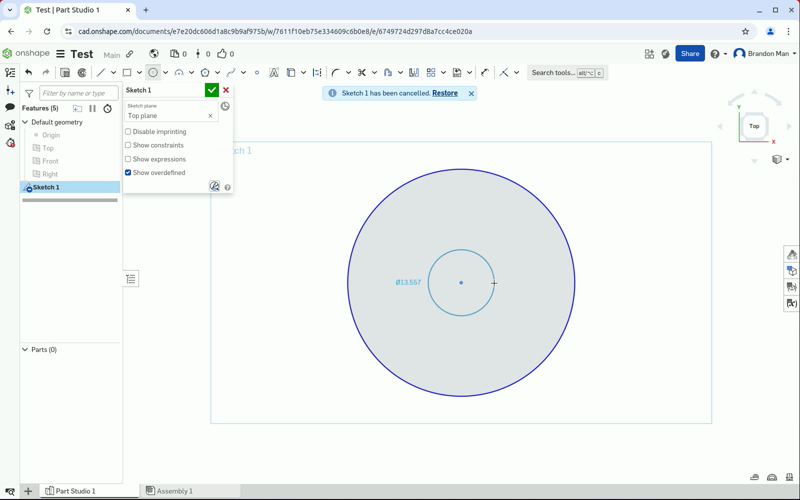
key(esc)
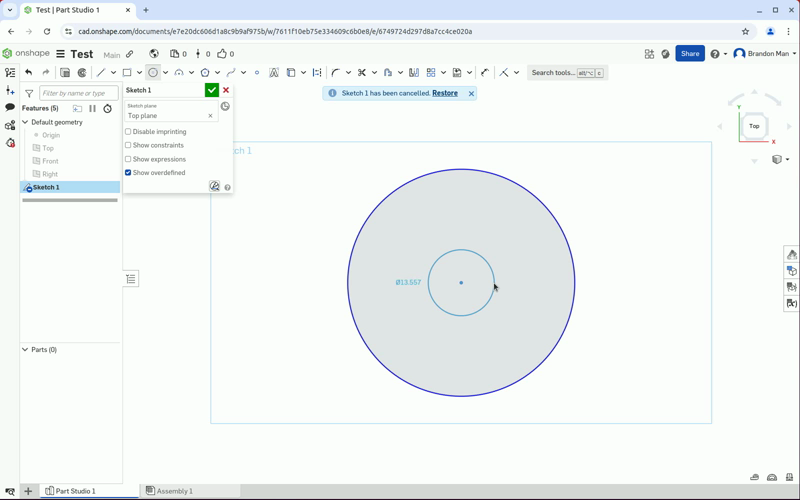
mouse_move(412, 238)
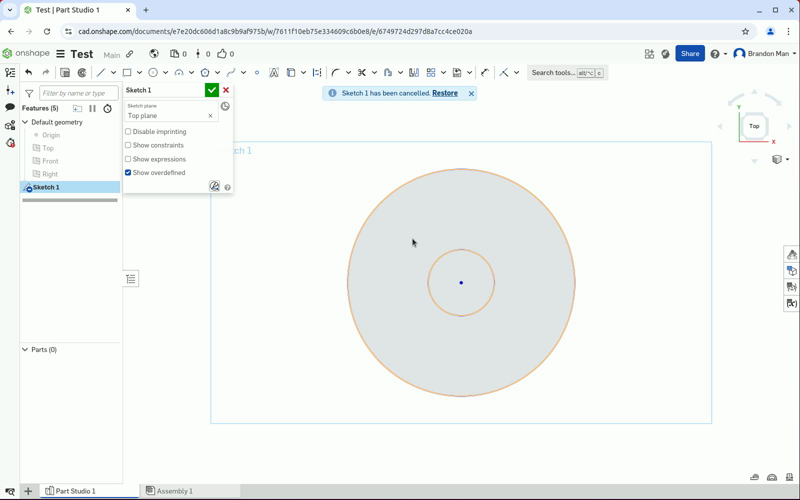
click(412, 238)
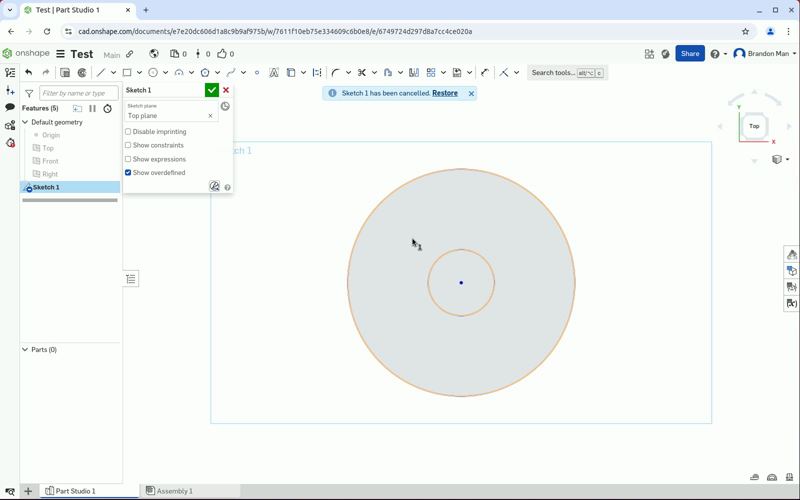
mouse_move(73, 352)
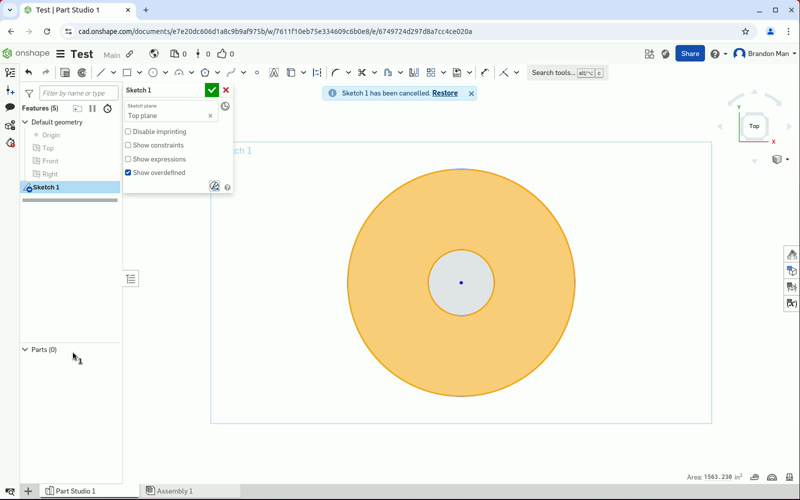
key(shift+y)
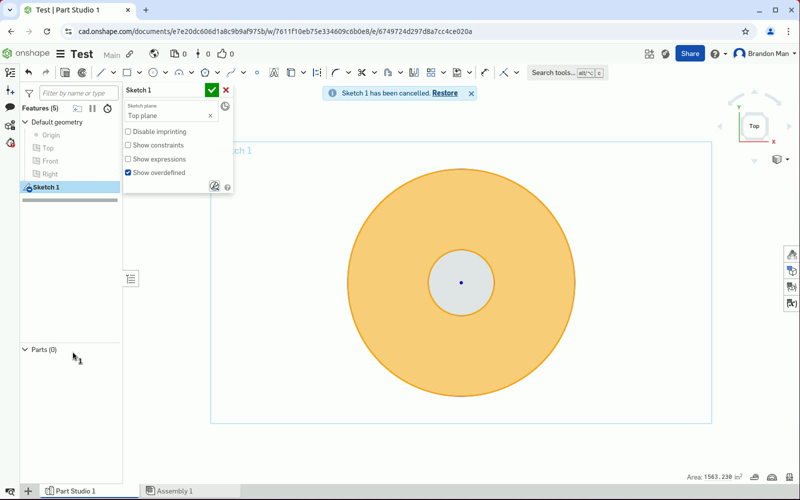
key(shift+e)
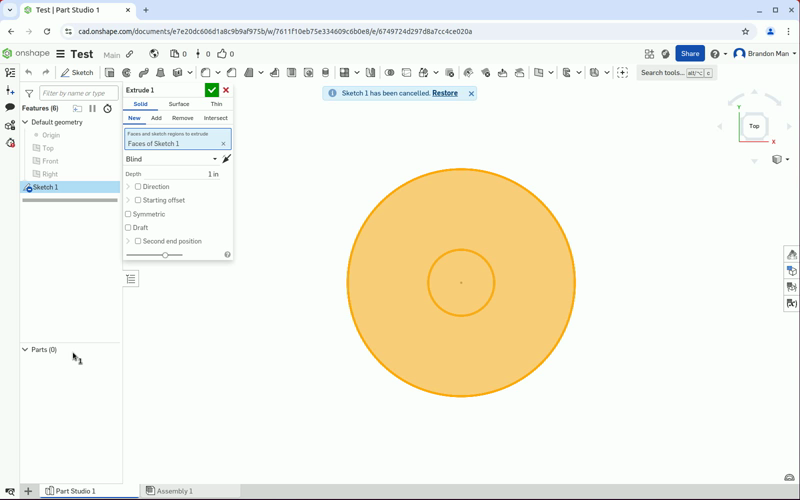
mouse_move(143, 106)
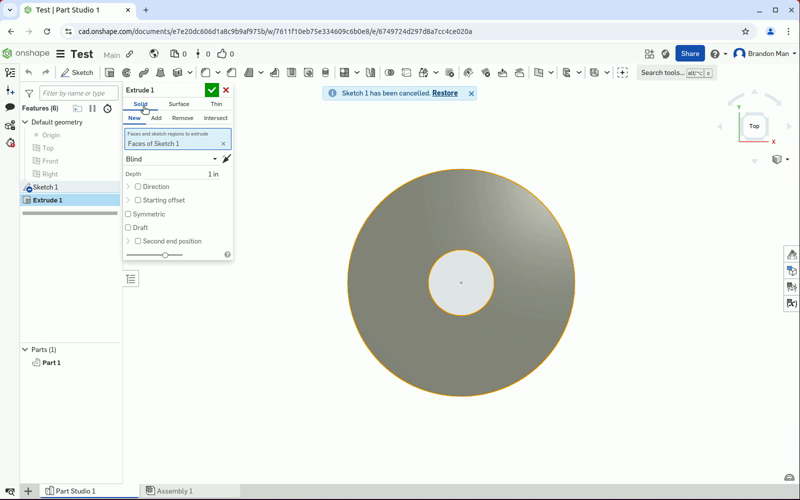
click(143, 106)
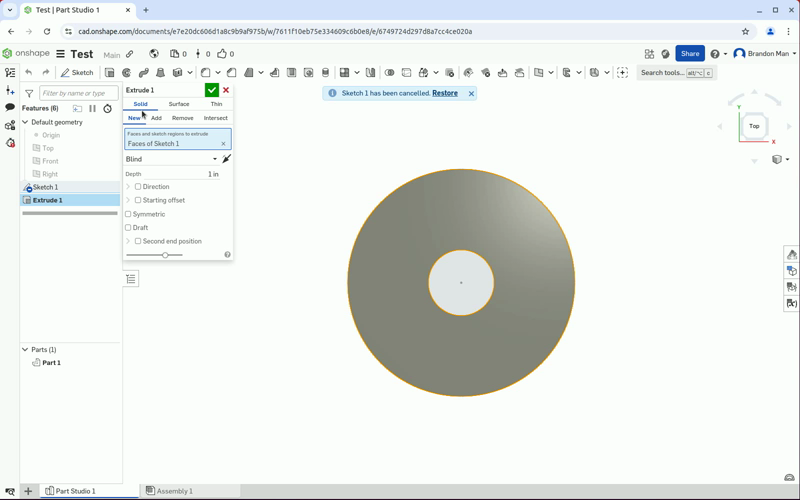
mouse_move(137, 120)
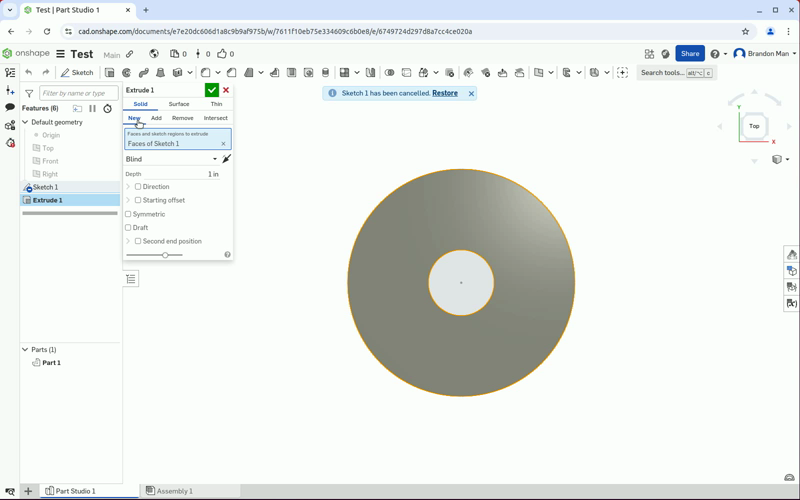
click(137, 120)
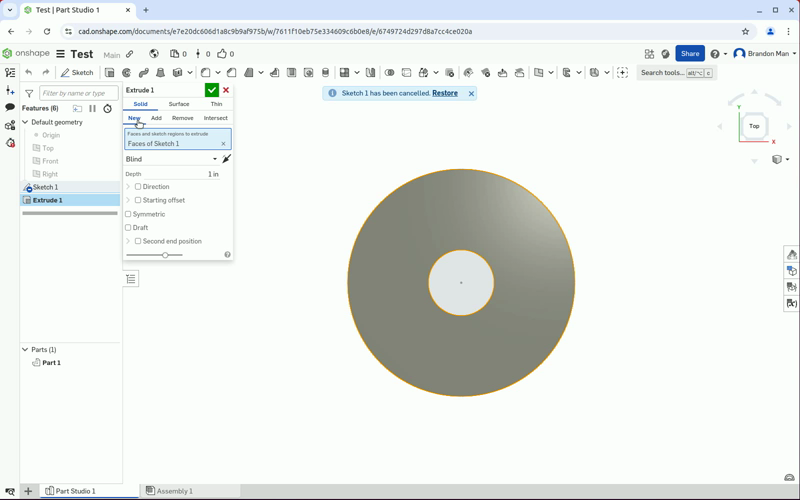
key(tab, 4)
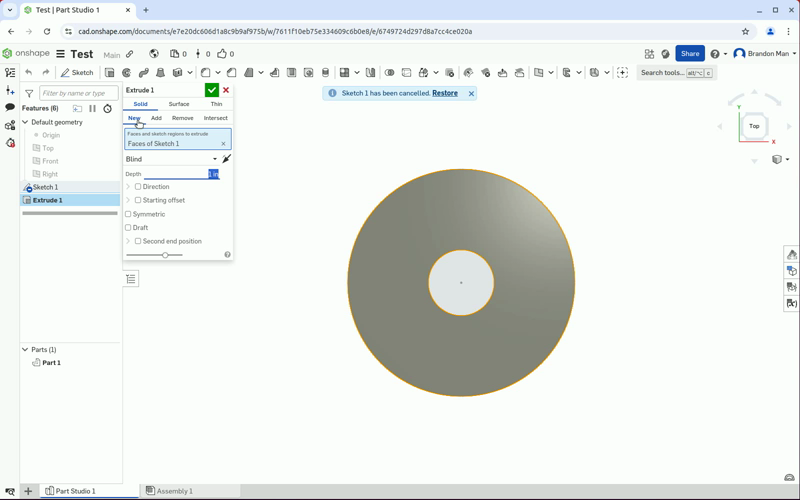
text(1.926)
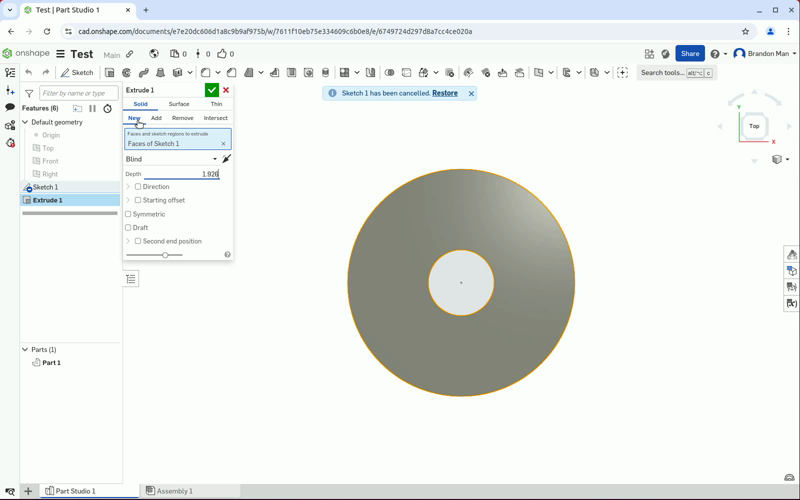
key(enter)
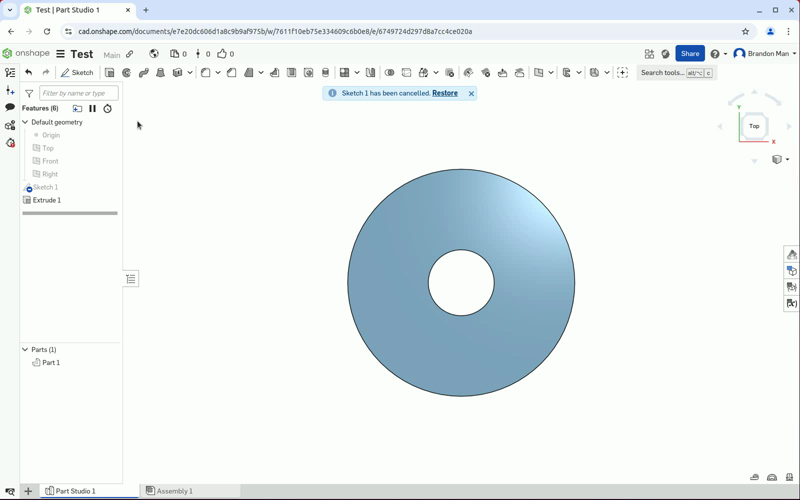
key(shift+h)
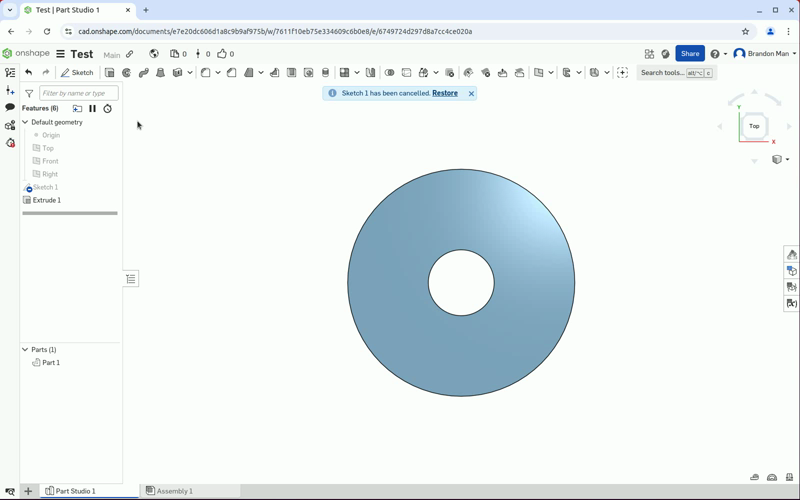
key(shift+h)
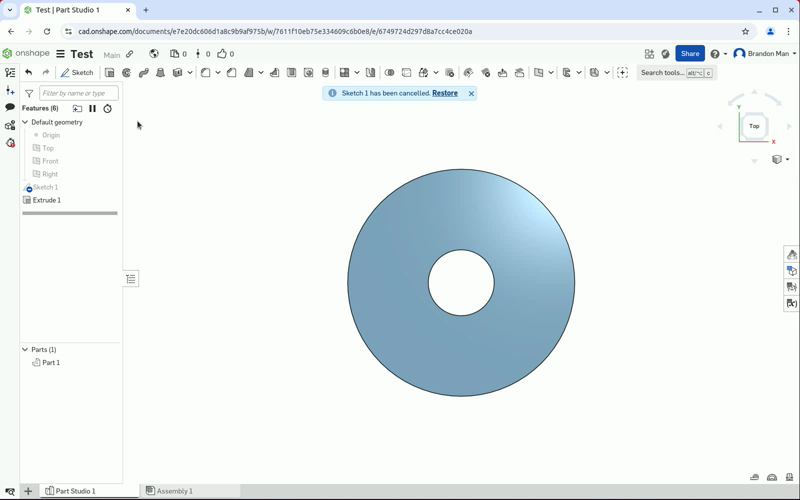
mouse_move(73, 189)
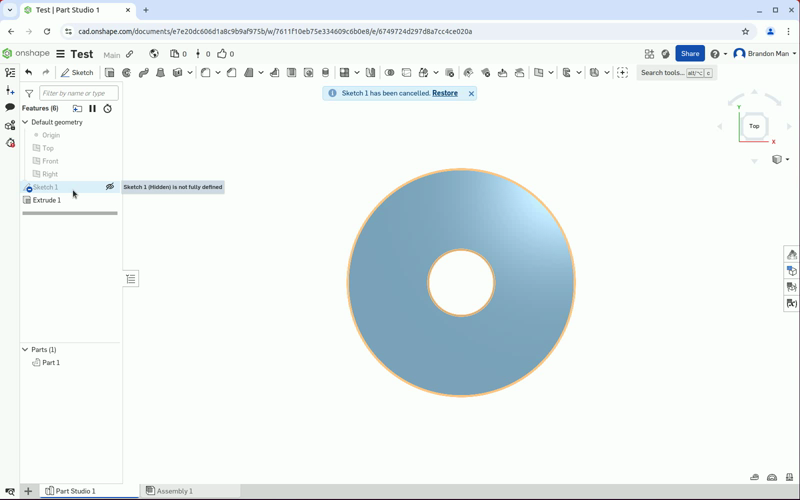
click(73, 189)
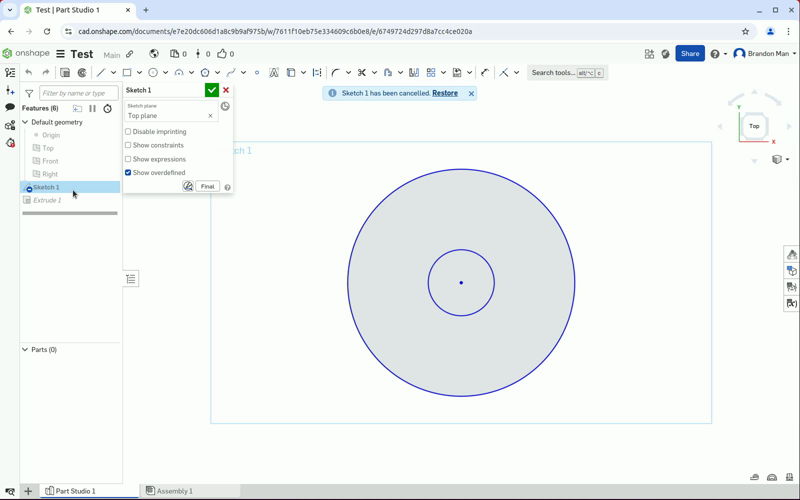
mouse_move(229, 92)
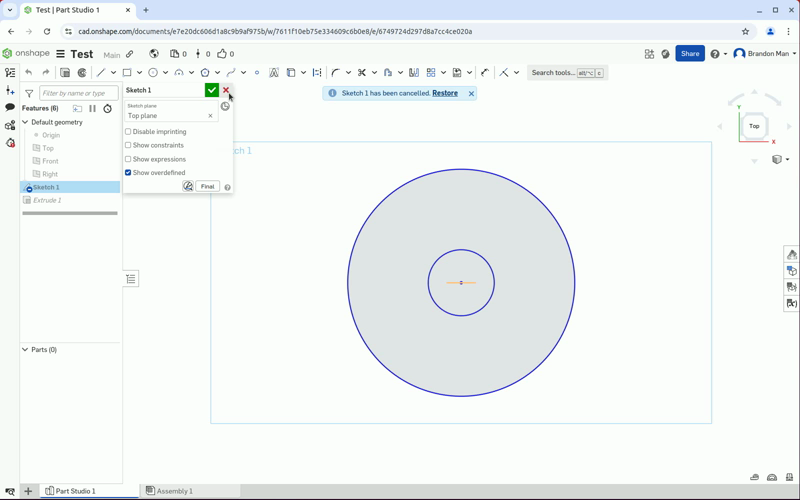
click(229, 92)
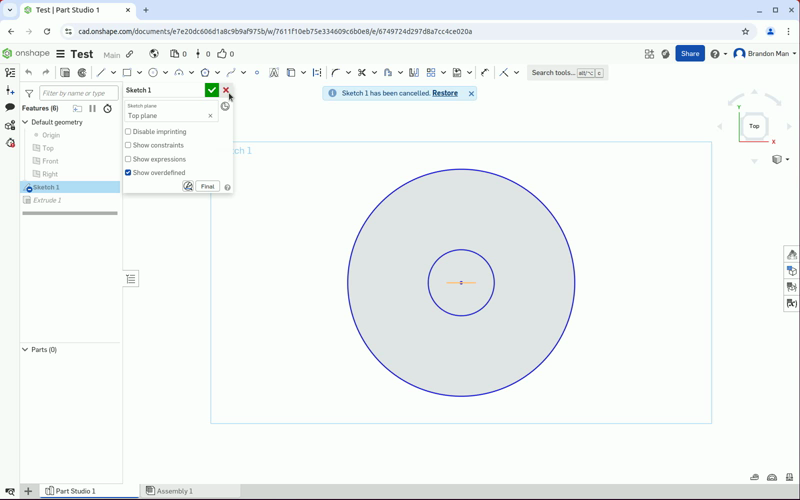
key(shift+s)
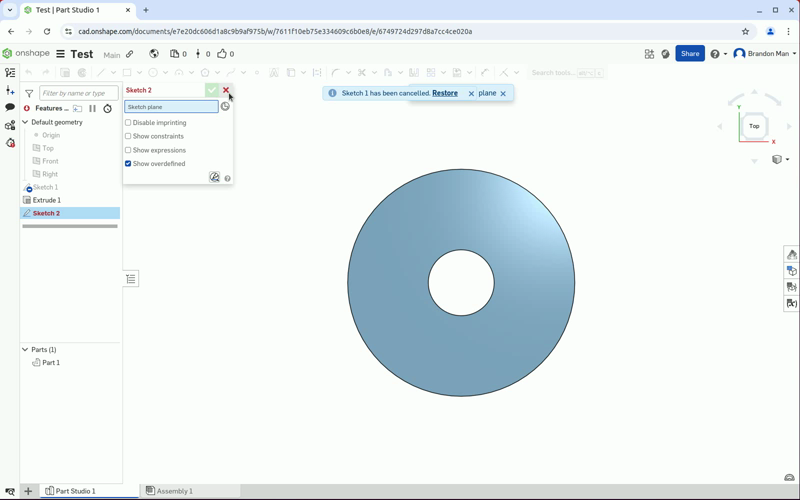
mouse_move(73, 150)
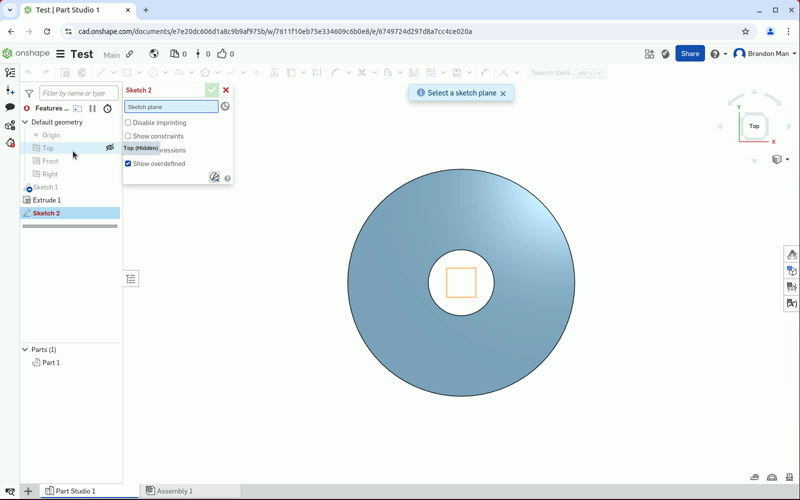
click(73, 150)
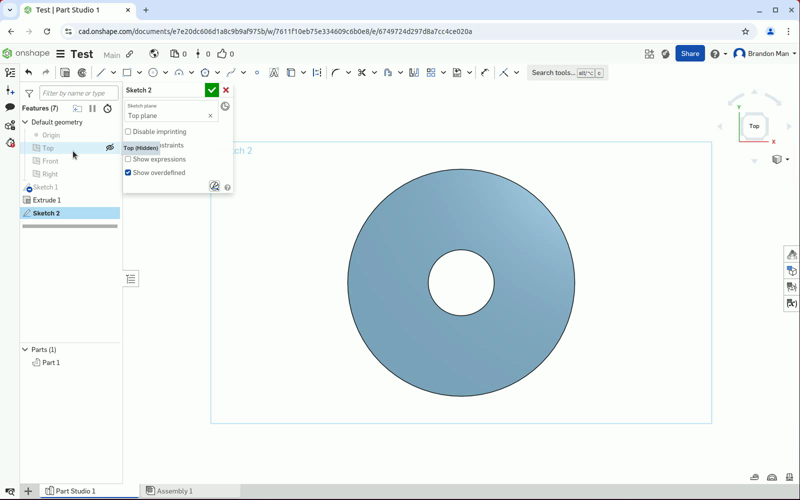
mouse_move(73, 352)
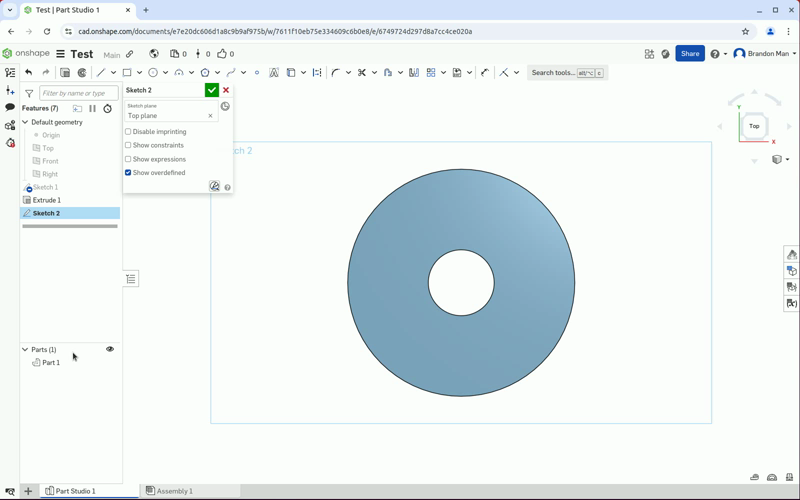
key(y)
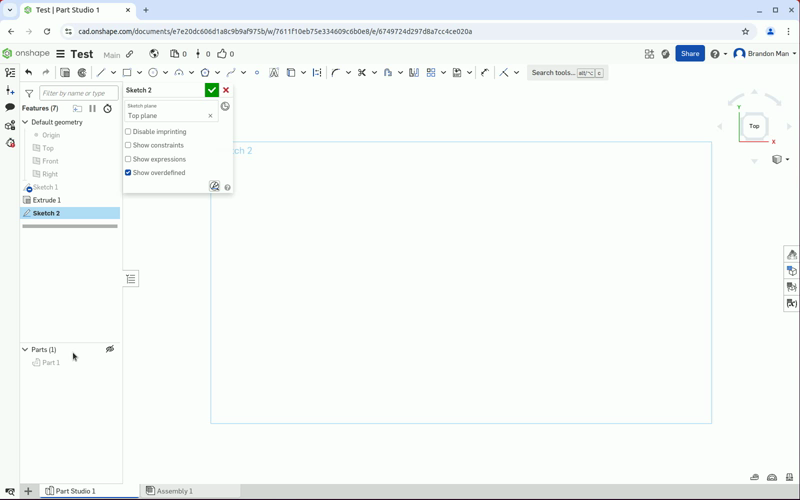
key(c)
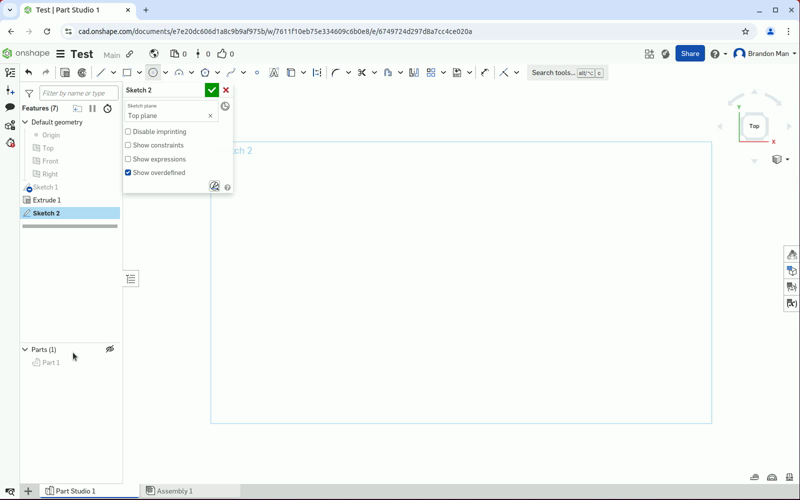
key_down(shift)
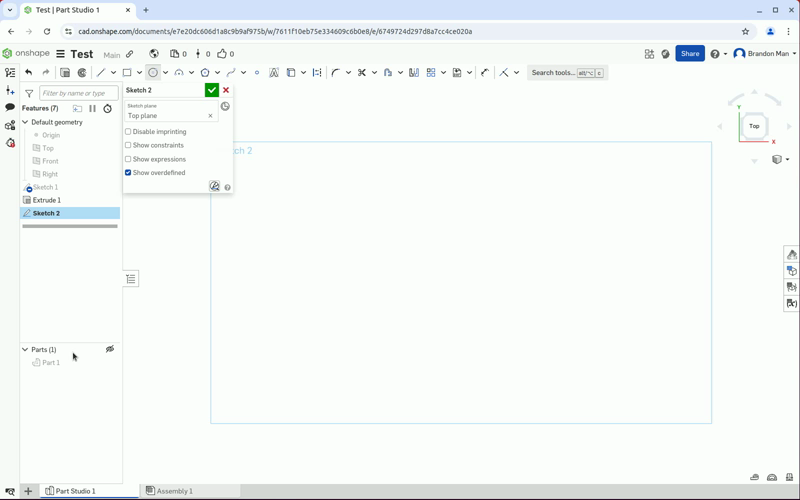
mouse_move(460, 282)
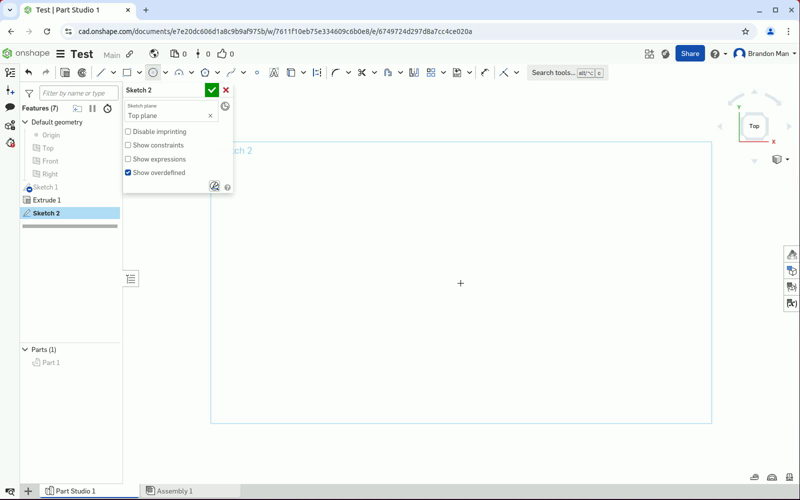
click(460, 282)
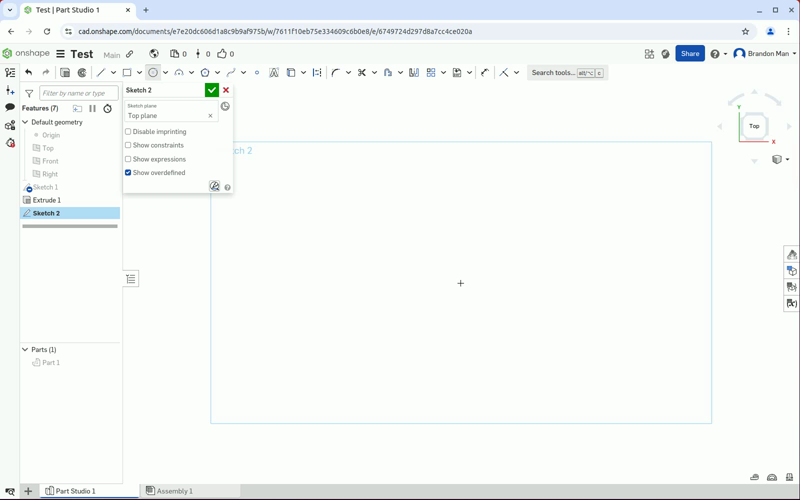
key_up(shift)
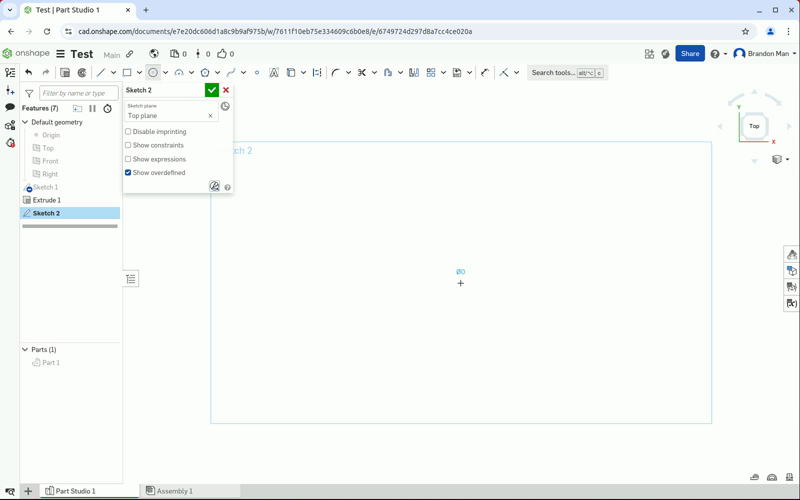
mouse_move(477, 282)
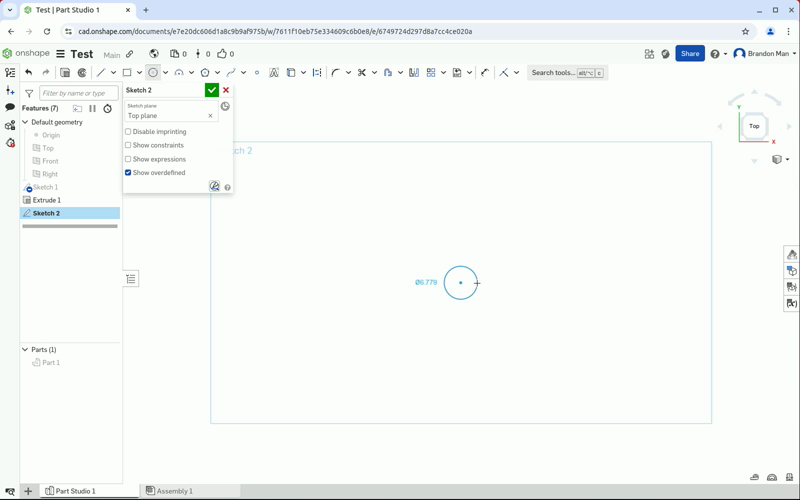
click(477, 282)
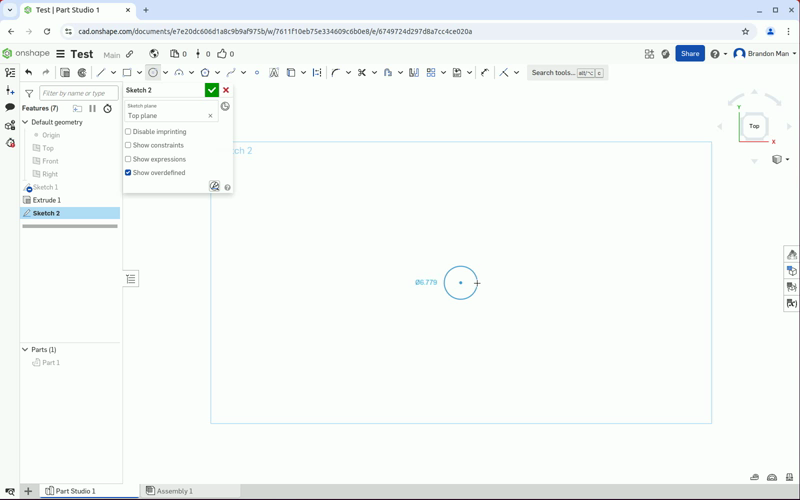
key(esc)
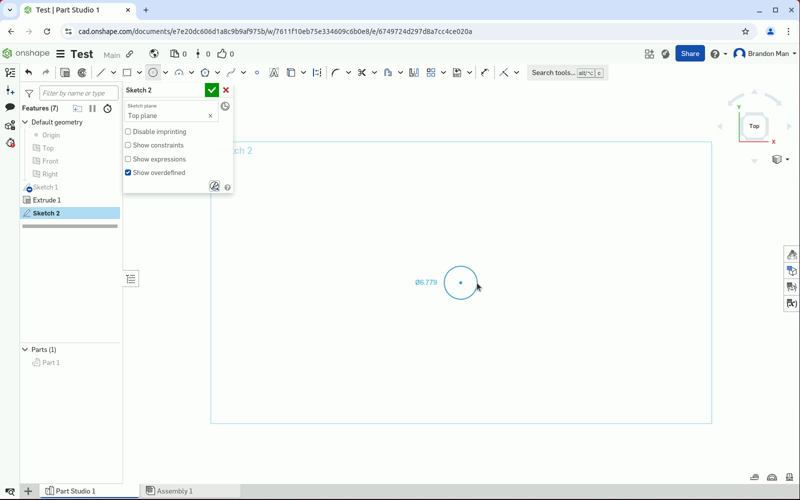
mouse_move(454, 290)
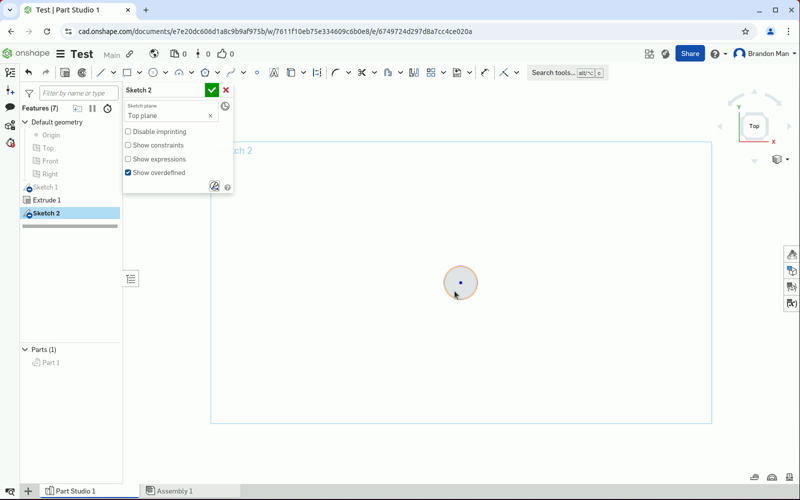
scroll(6)
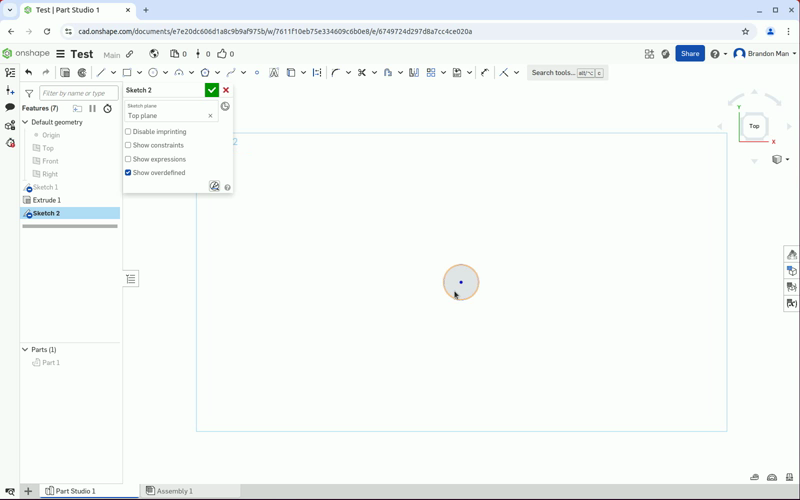
scroll(6)
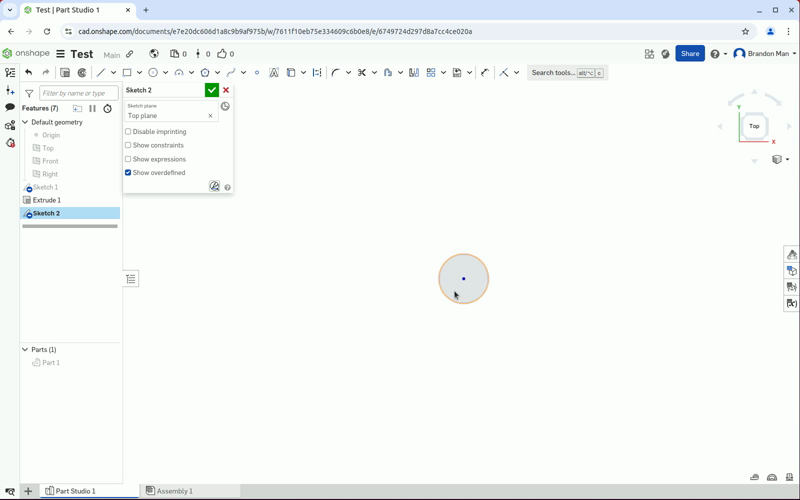
scroll(6)
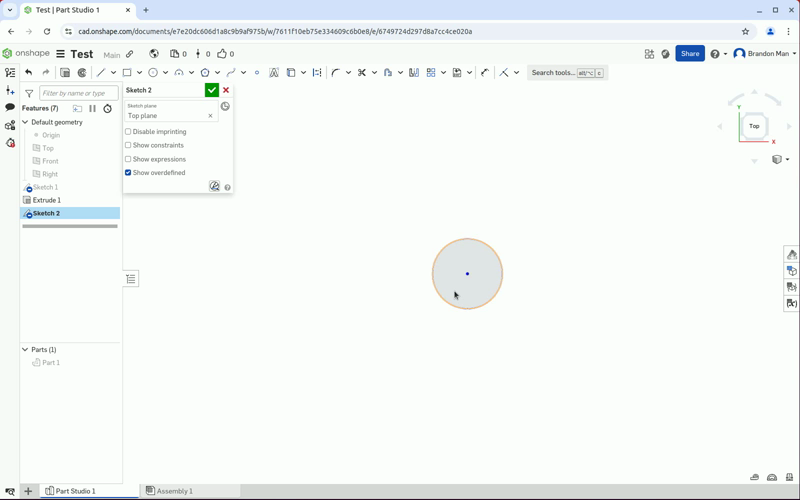
scroll(6)
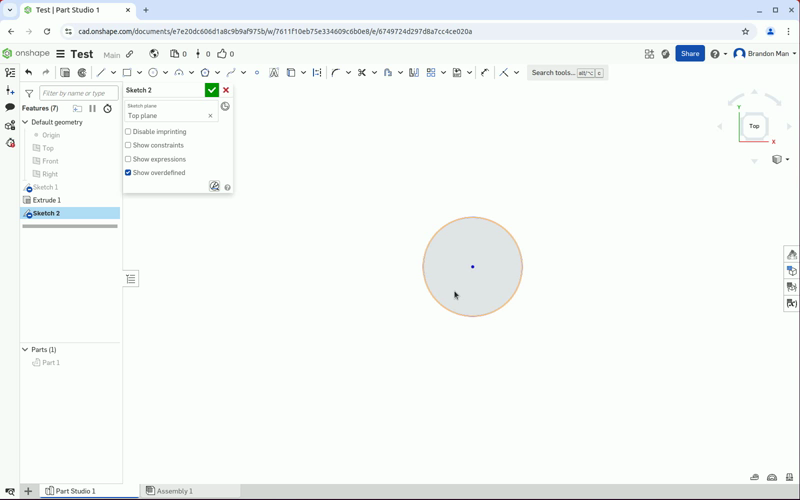
scroll(6)
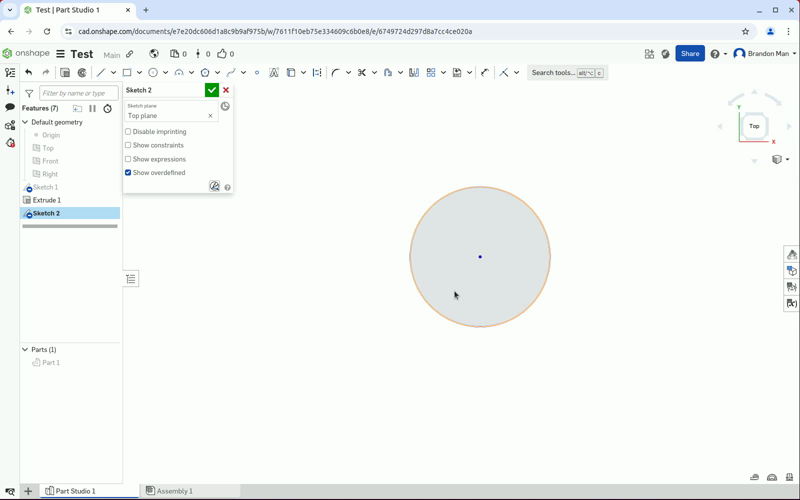
scroll(6)
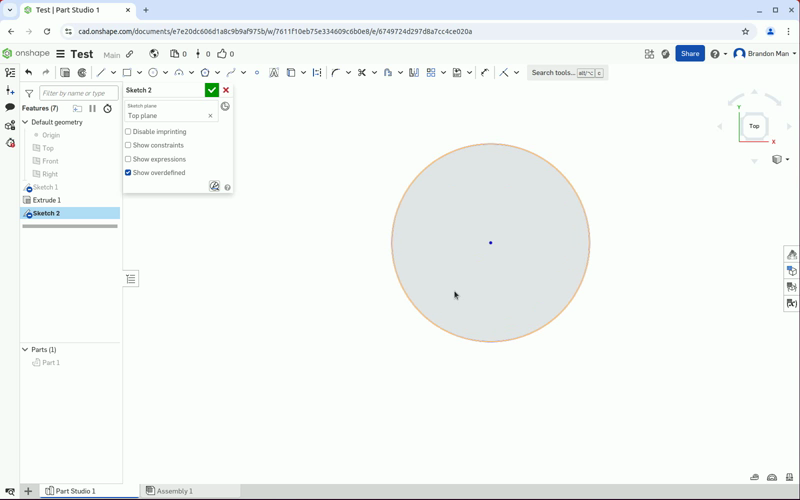
scroll(6)
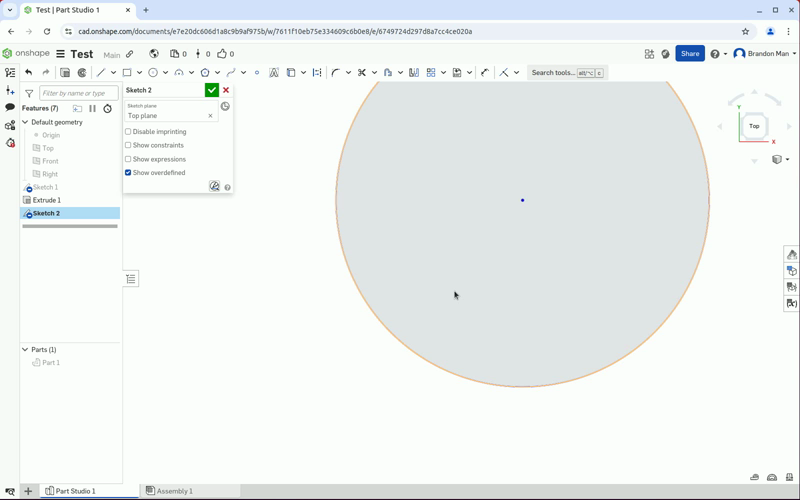
click(454, 290)
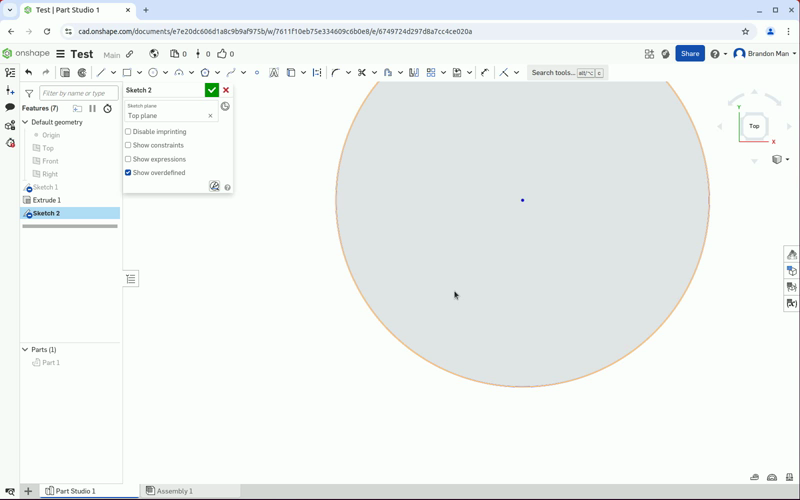
scroll(-6)
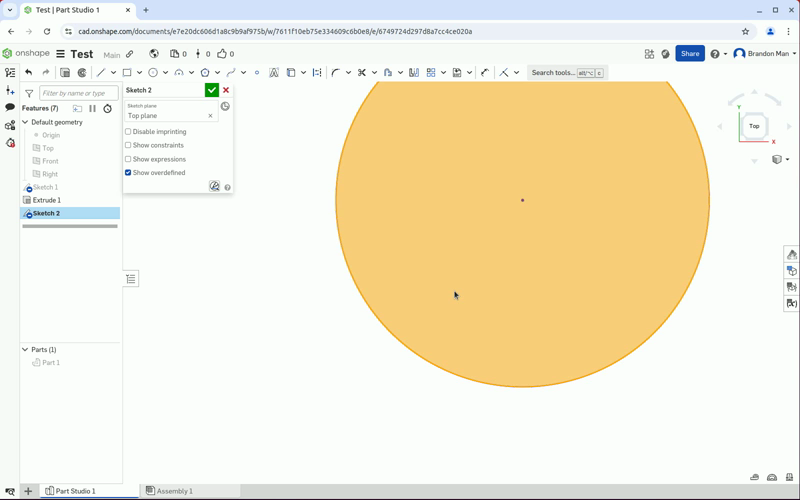
scroll(-6)
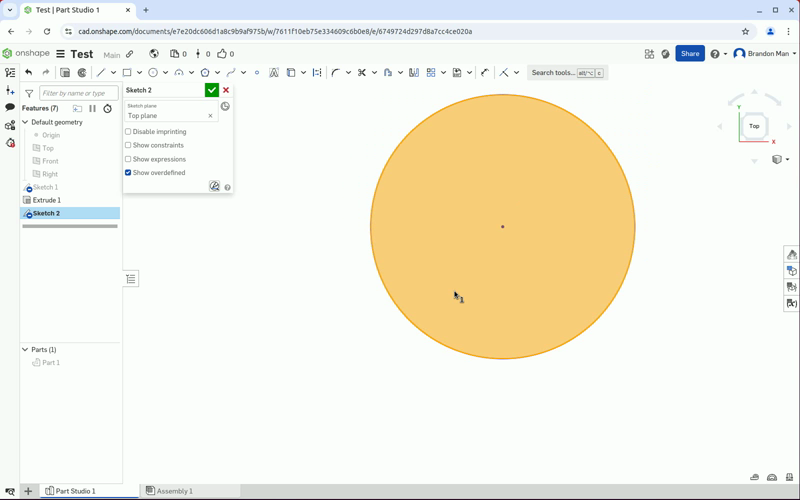
scroll(-6)
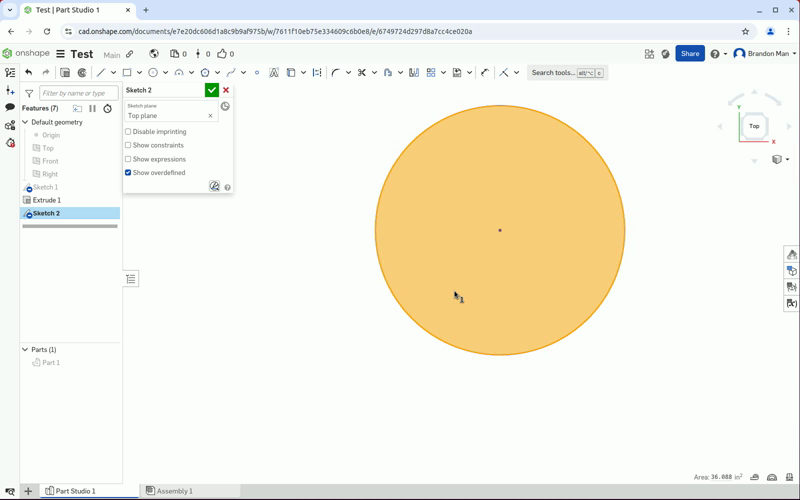
scroll(-6)
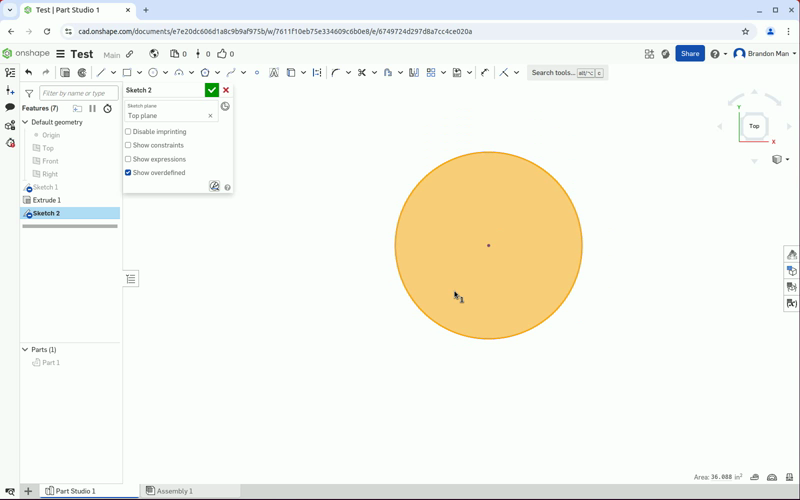
scroll(-6)
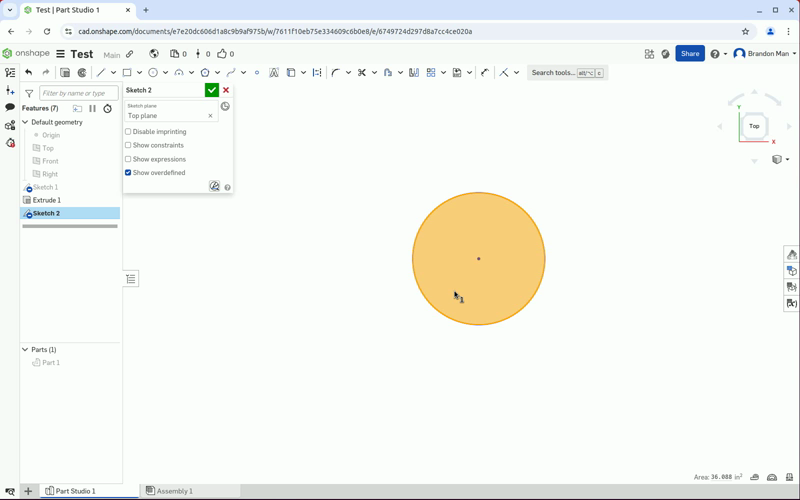
scroll(-6)
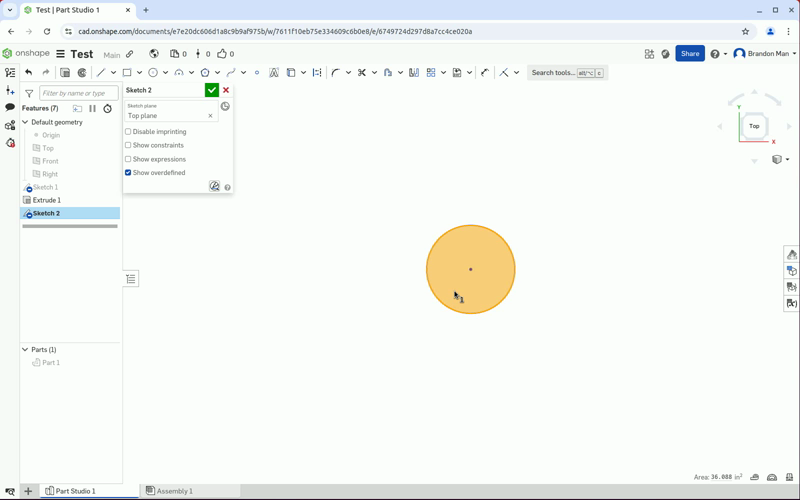
scroll(-6)
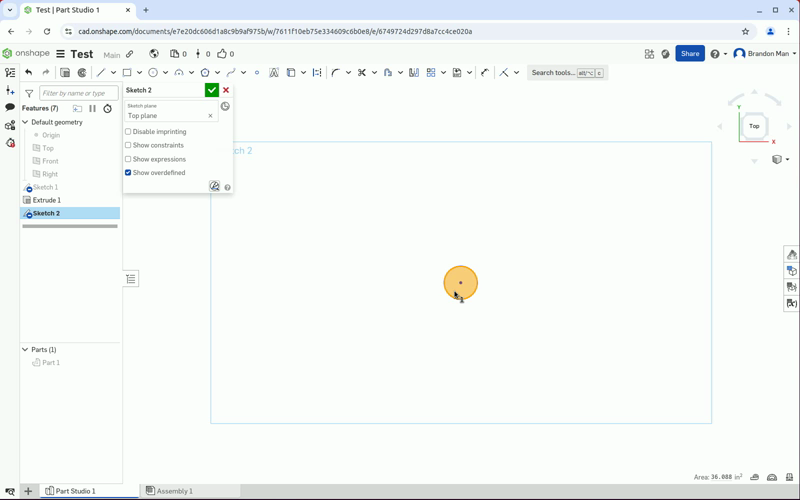
mouse_move(73, 352)
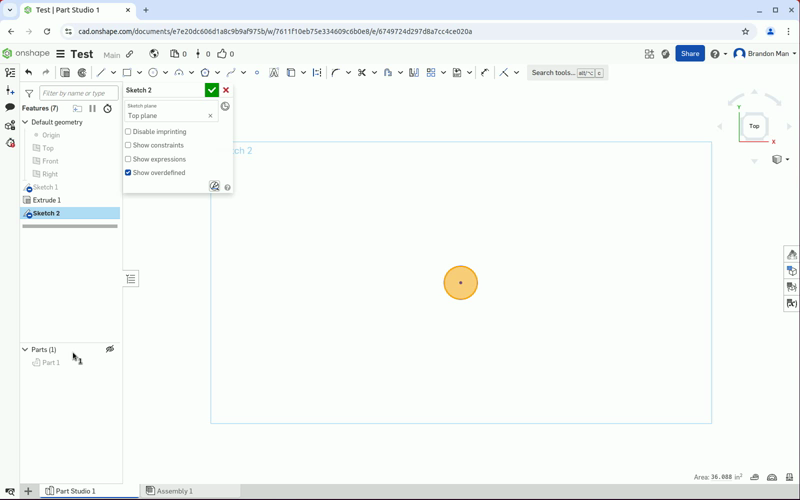
key(shift+y)
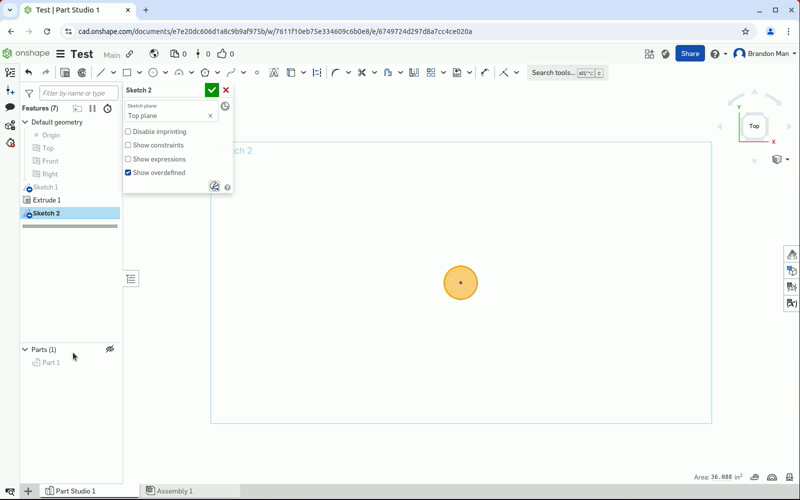
key(shift+e)
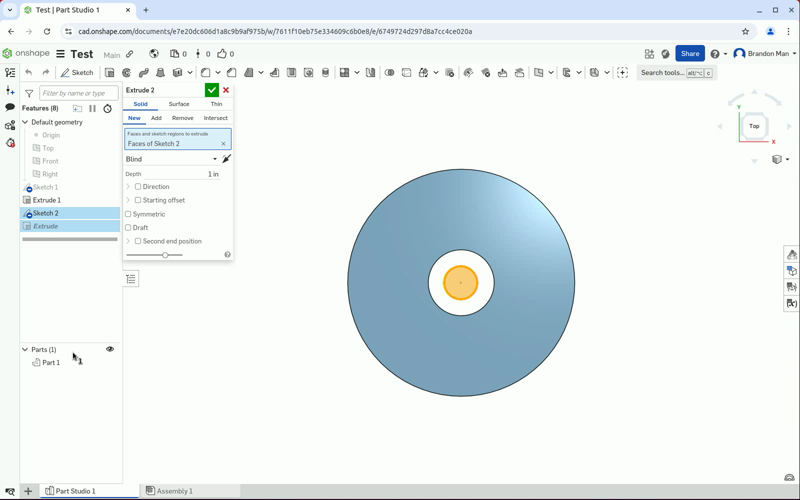
mouse_move(143, 106)
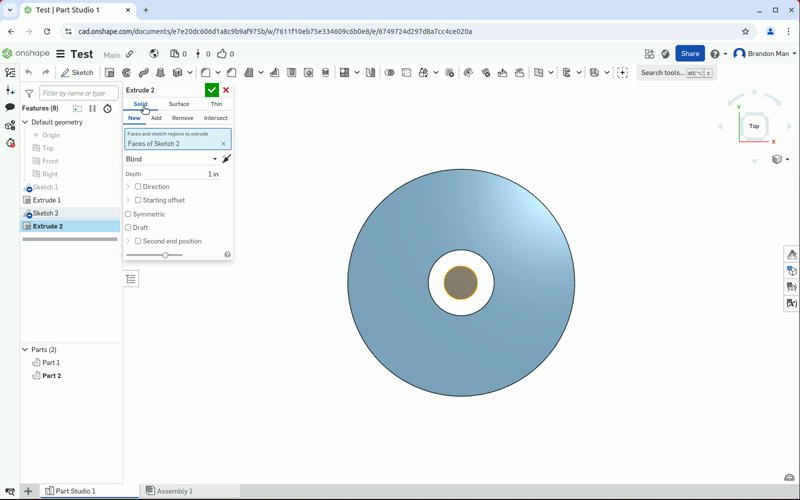
click(143, 106)
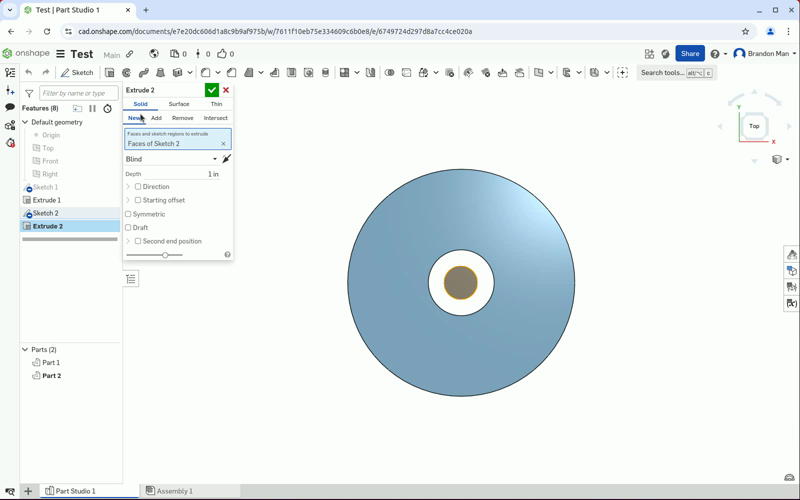
mouse_move(137, 120)
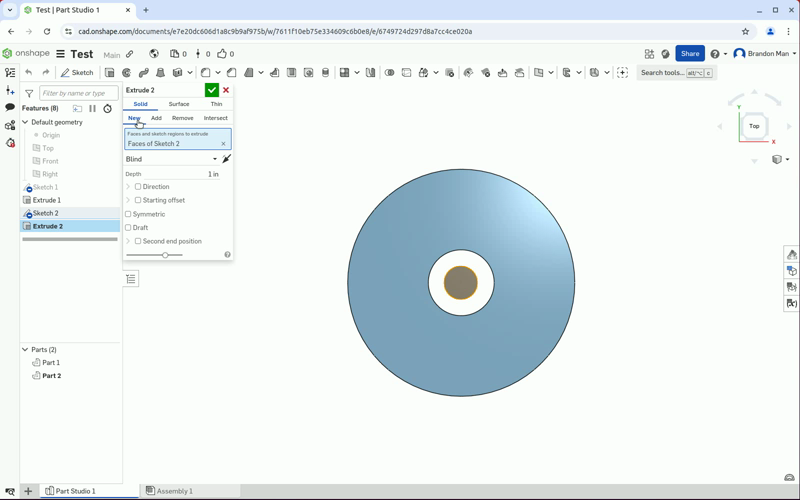
click(137, 120)
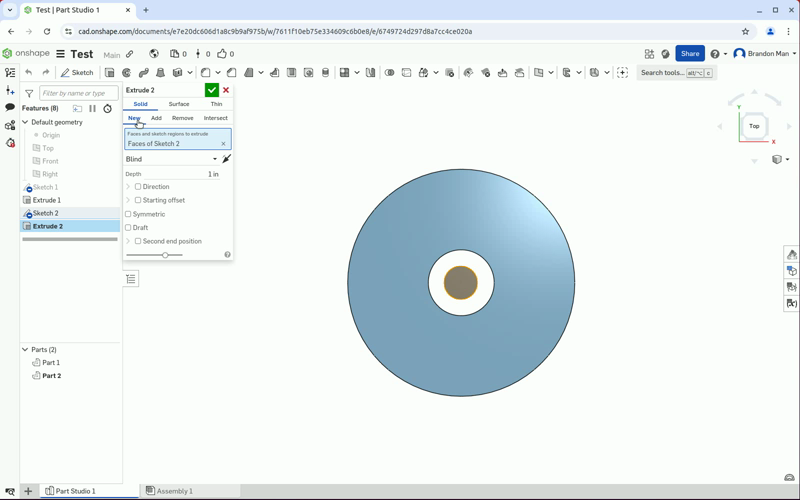
key(tab, 4)
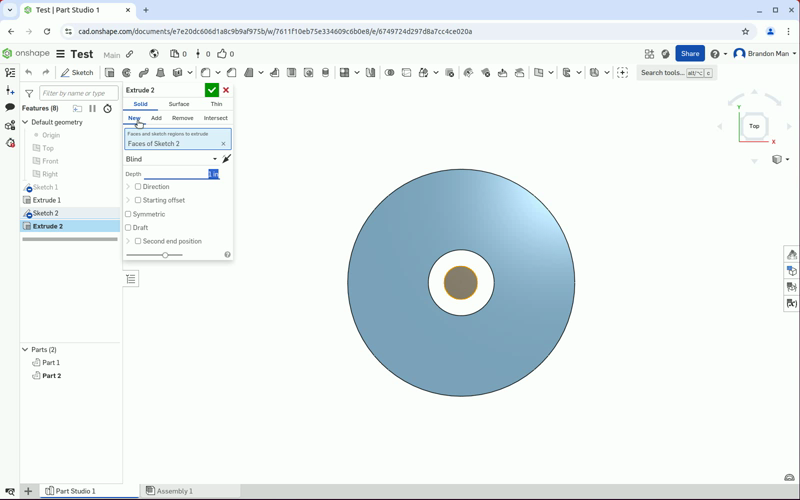
text(1.926)
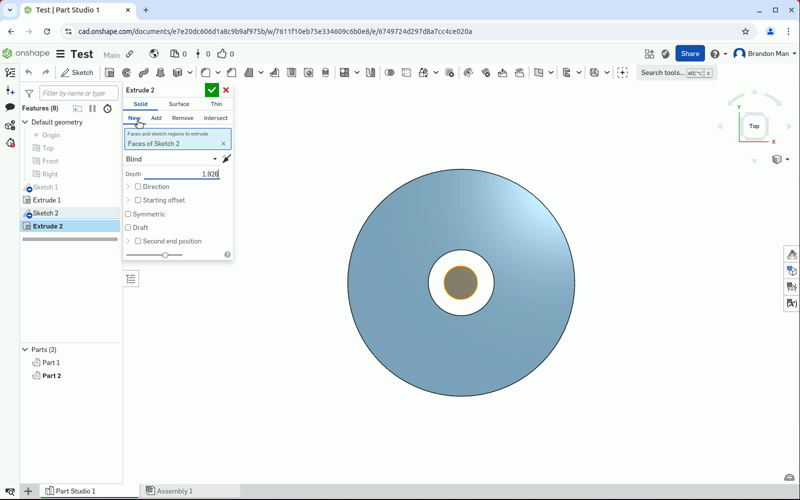
key(enter)
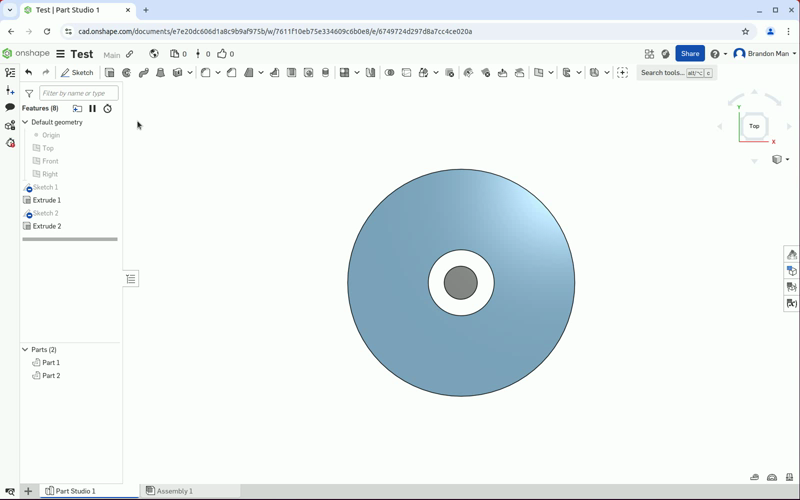
key(shift+h)
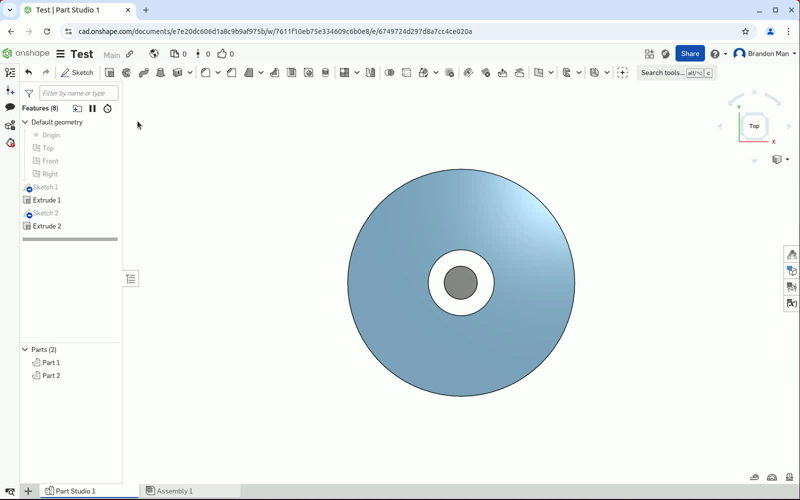
key(shift+h)
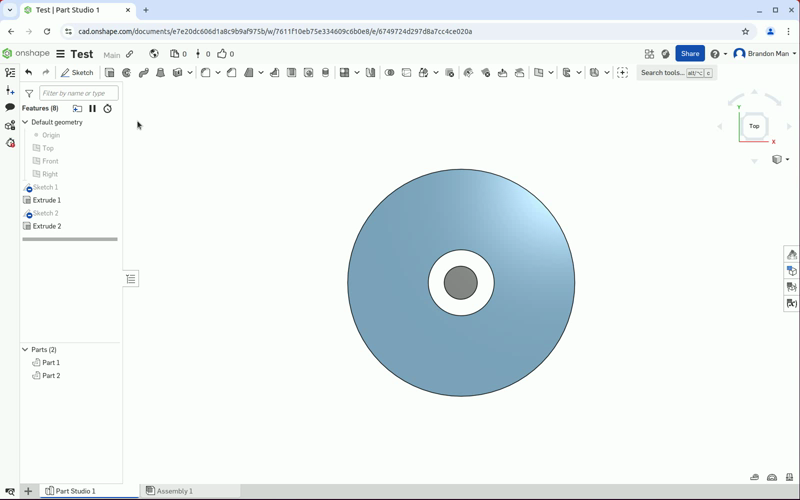
mouse_move(73, 189)
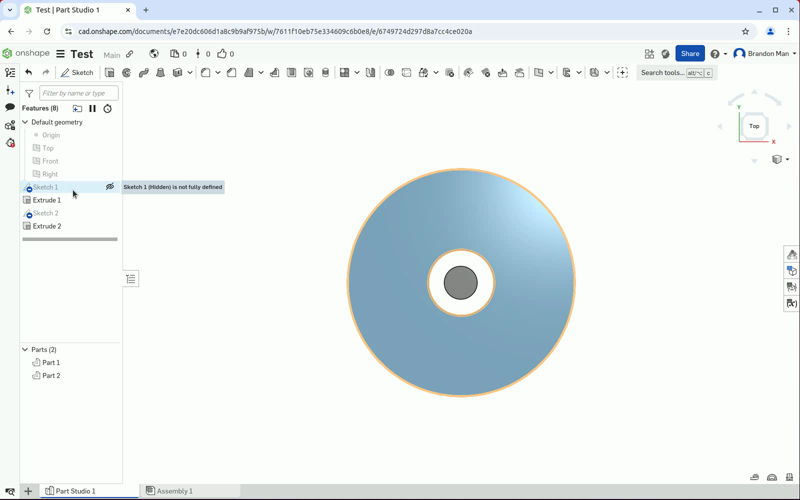
click(73, 189)
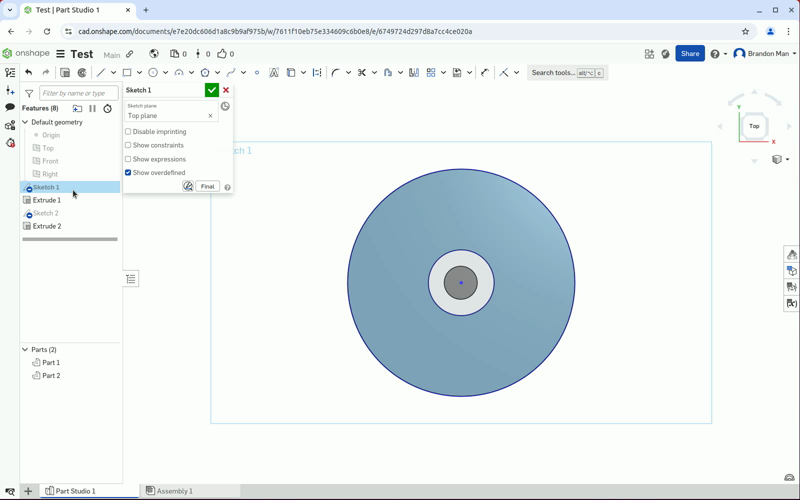
mouse_move(229, 92)
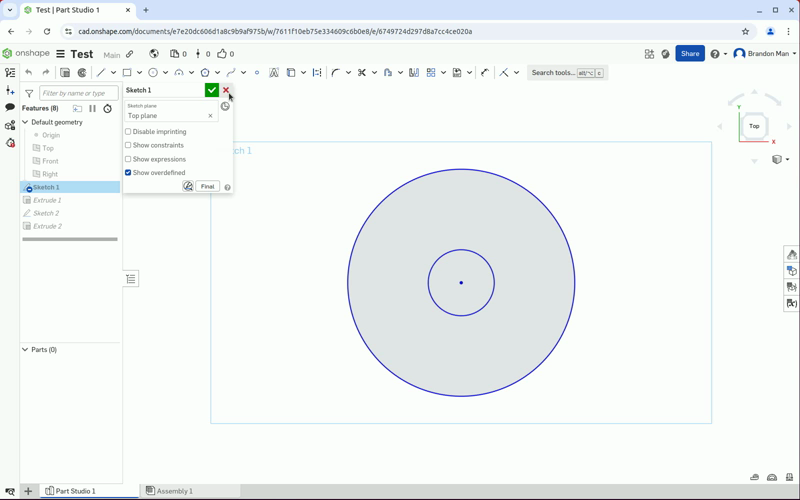
click(229, 92)
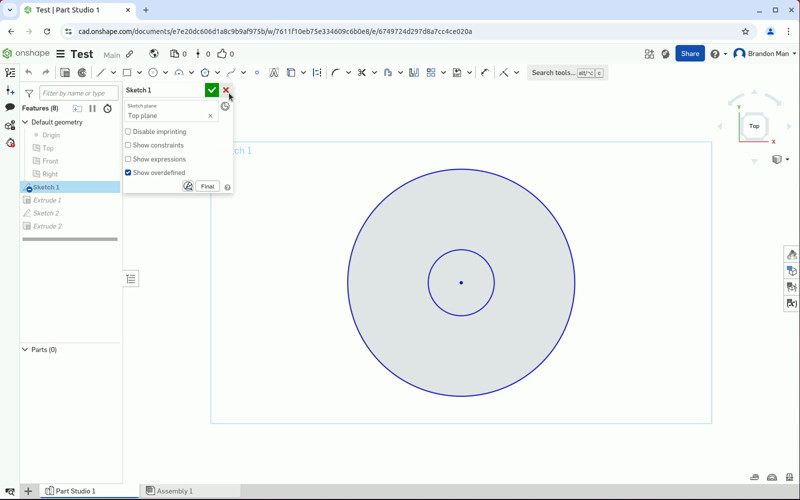
key(shift+s)
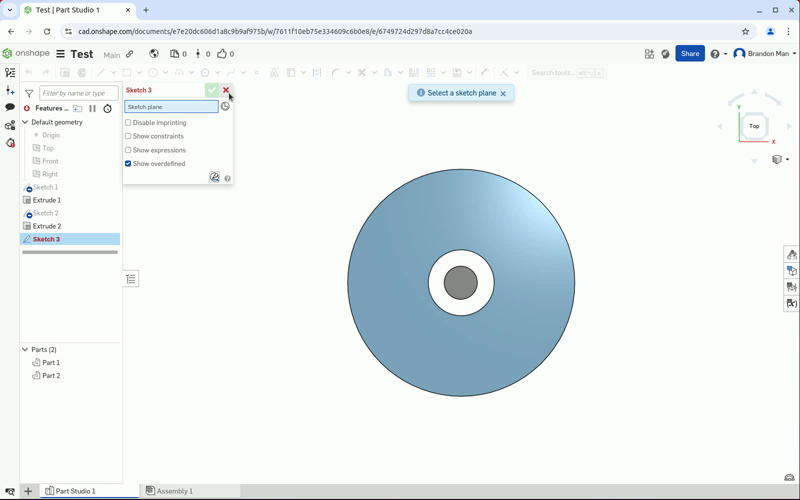
mouse_move(73, 150)
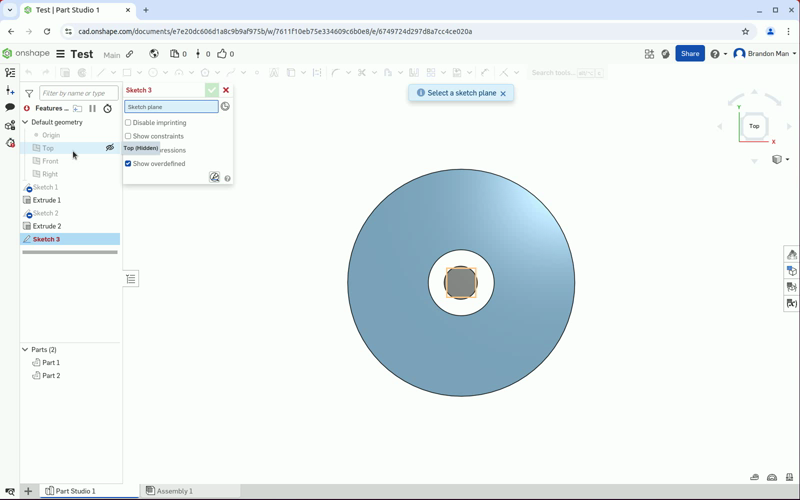
click(73, 150)
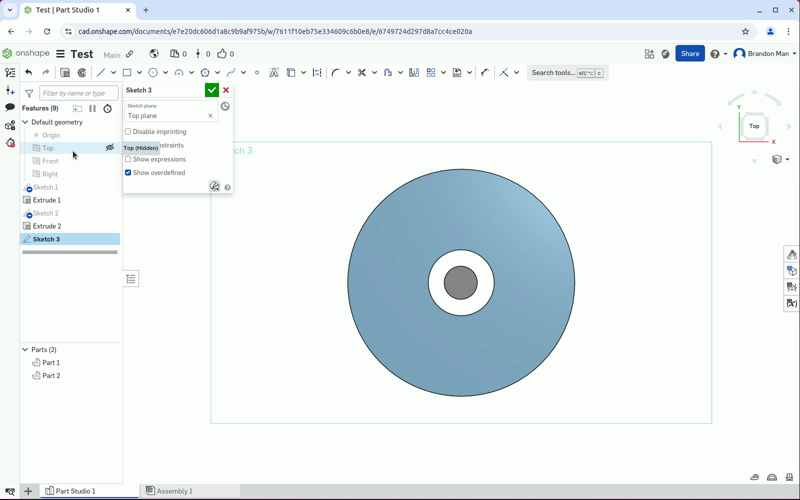
mouse_move(73, 352)
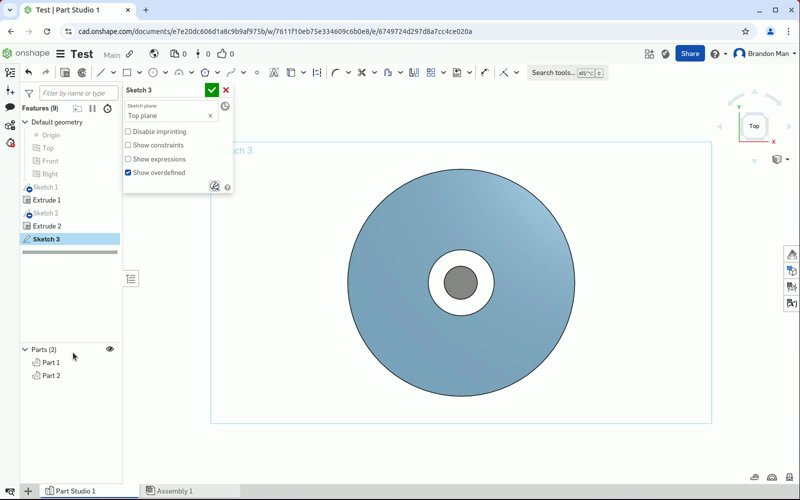
key(y)
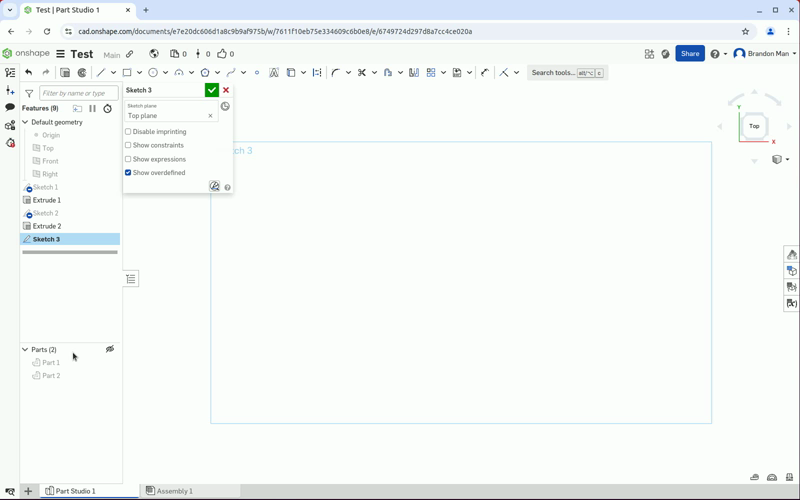
key(c)
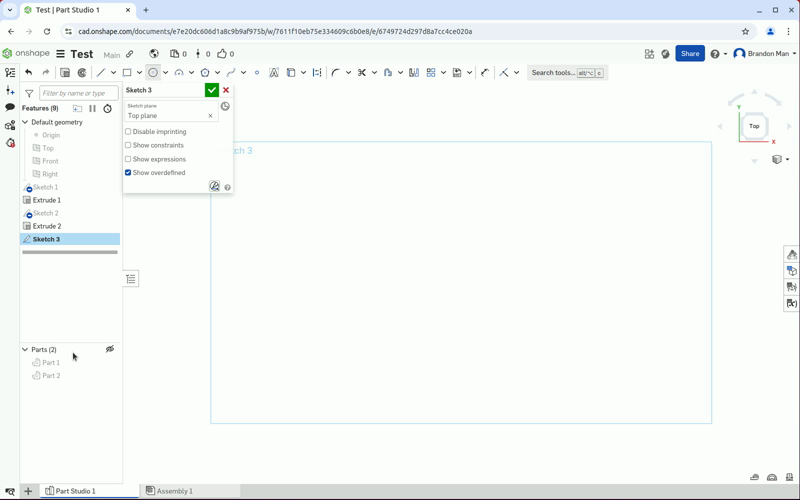
key_down(shift)
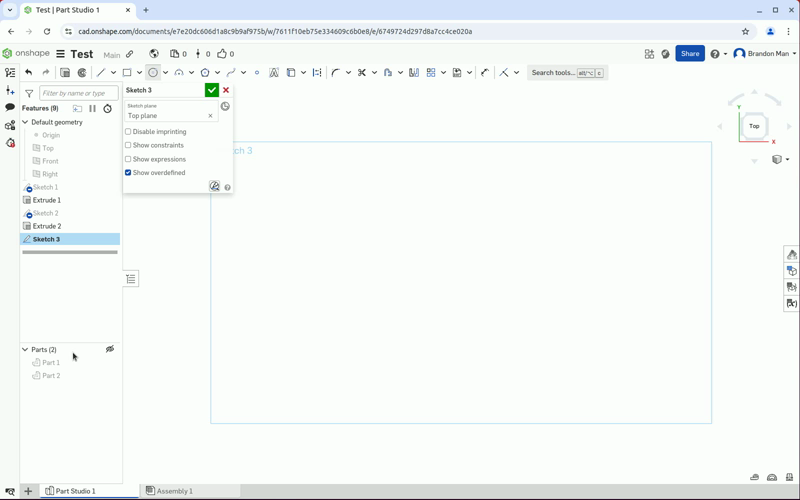
mouse_move(461, 282)
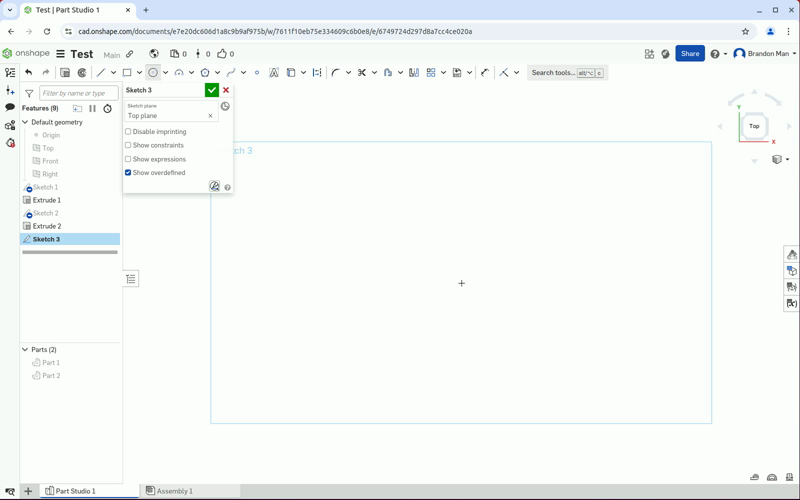
click(461, 282)
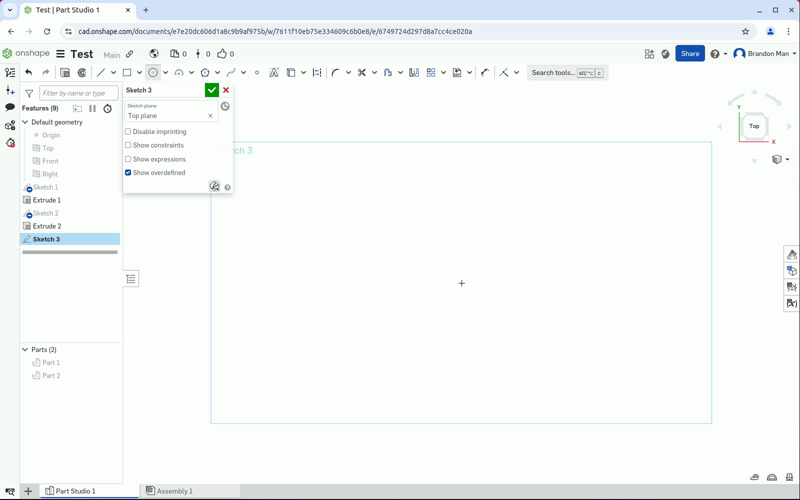
key_up(shift)
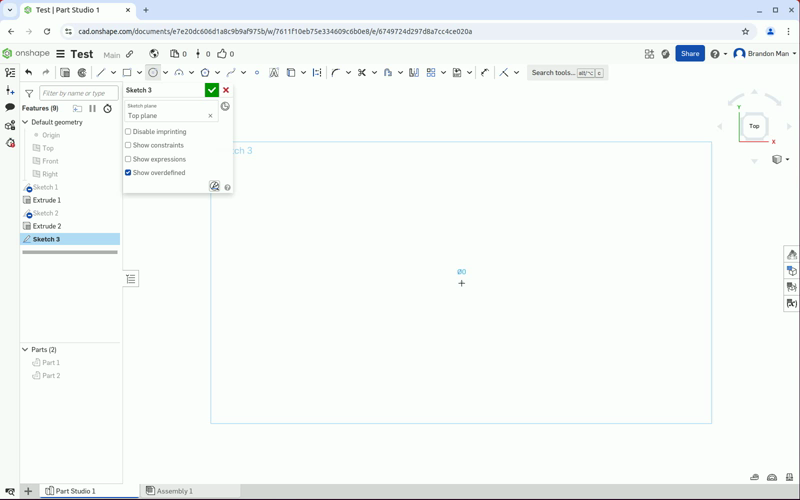
mouse_move(494, 282)
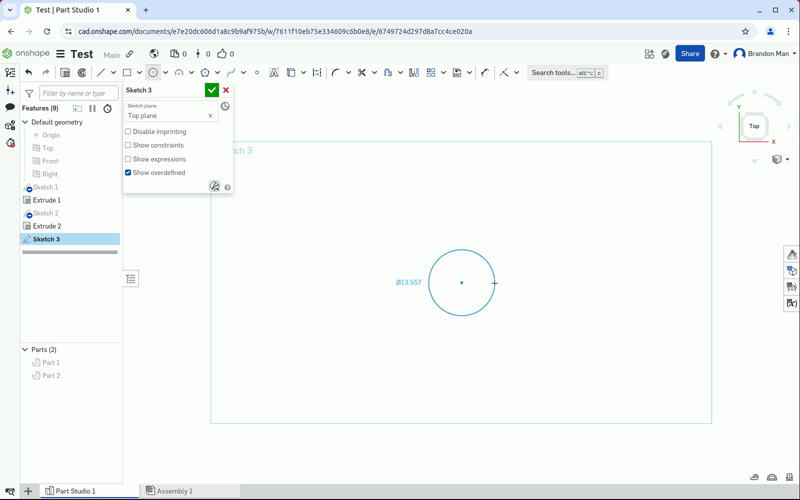
click(494, 282)
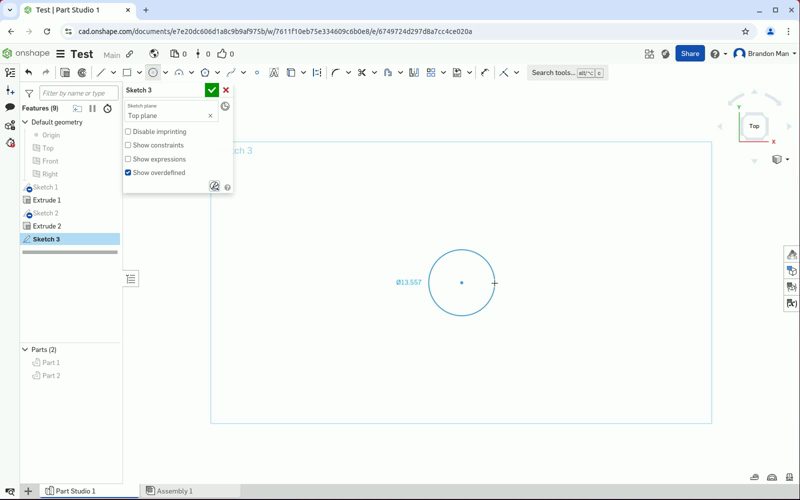
key(esc)
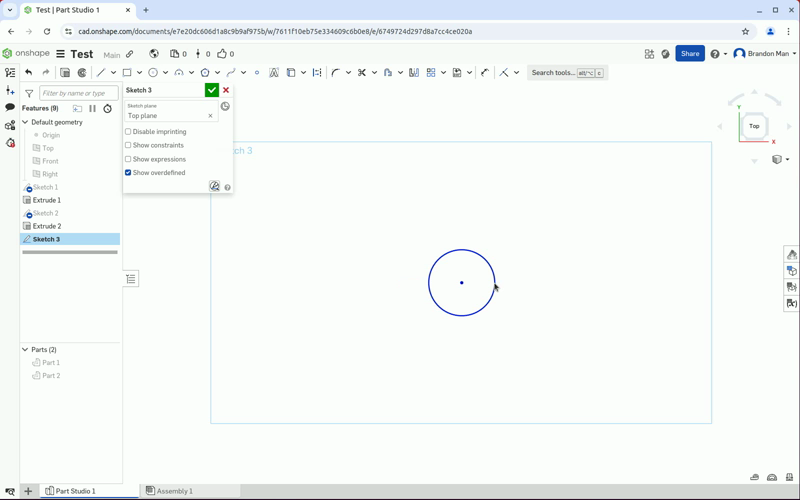
key(c)
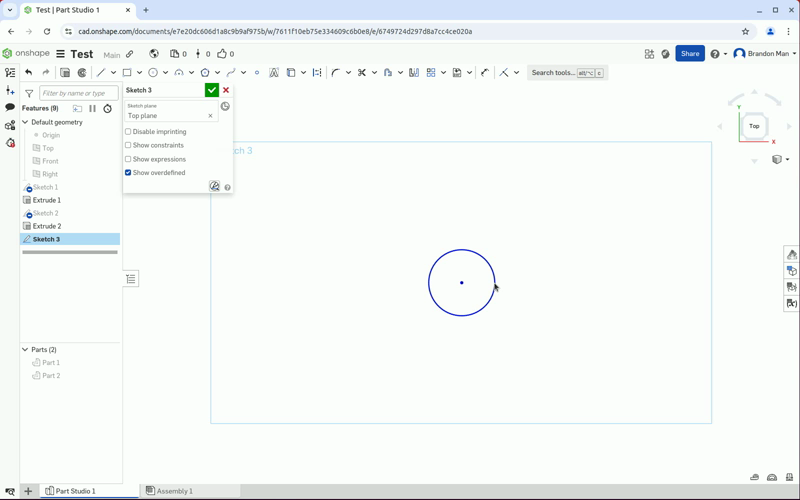
key_down(shift)
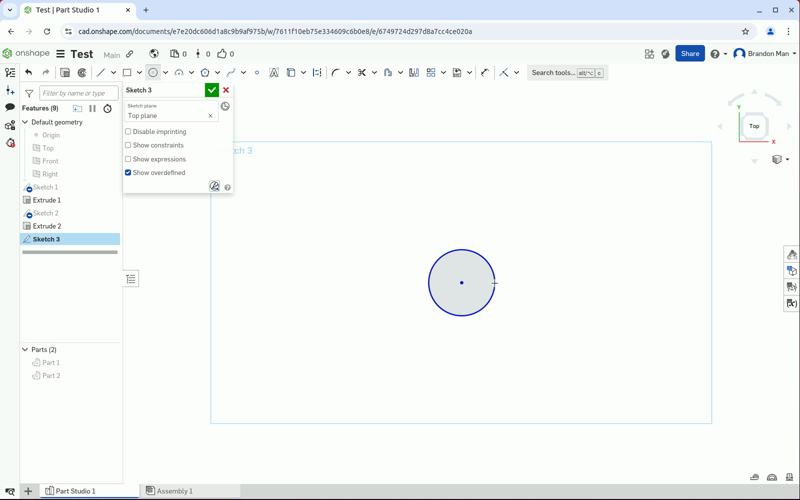
mouse_move(461, 282)
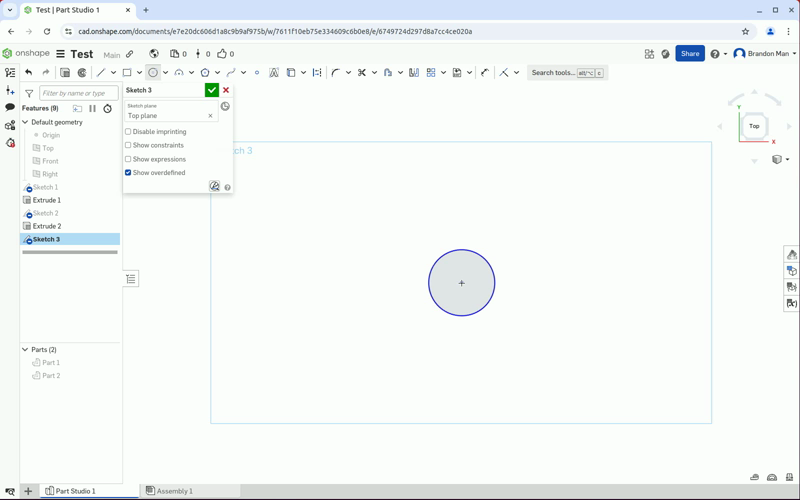
click(461, 282)
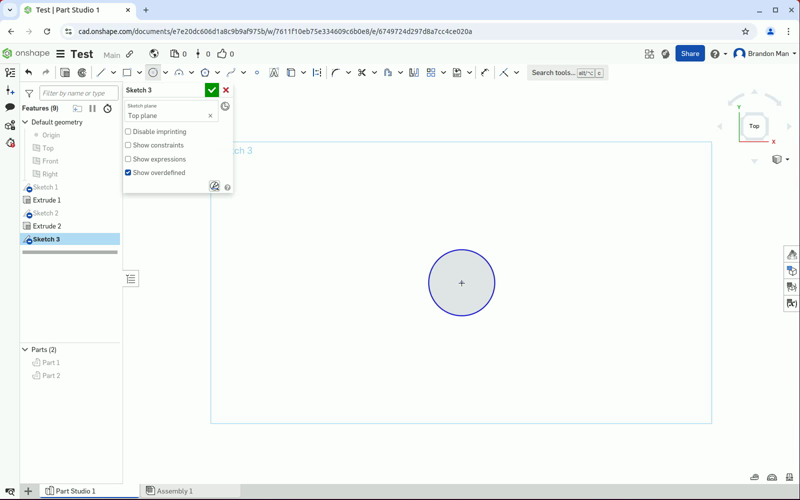
key_up(shift)
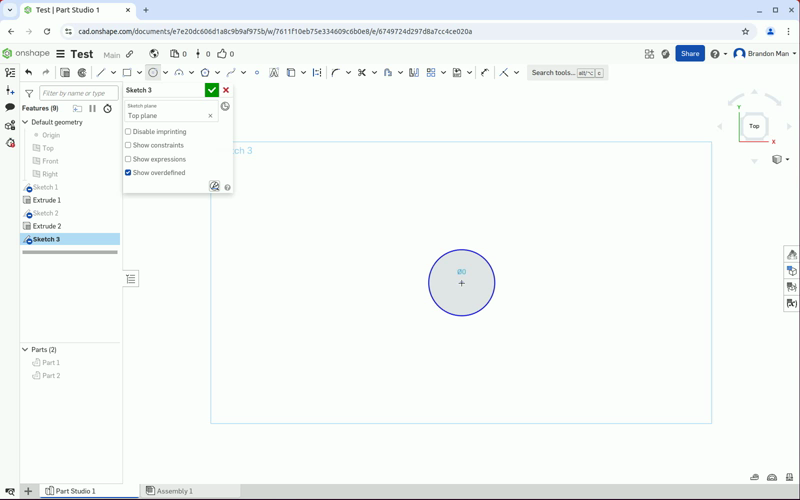
mouse_move(478, 282)
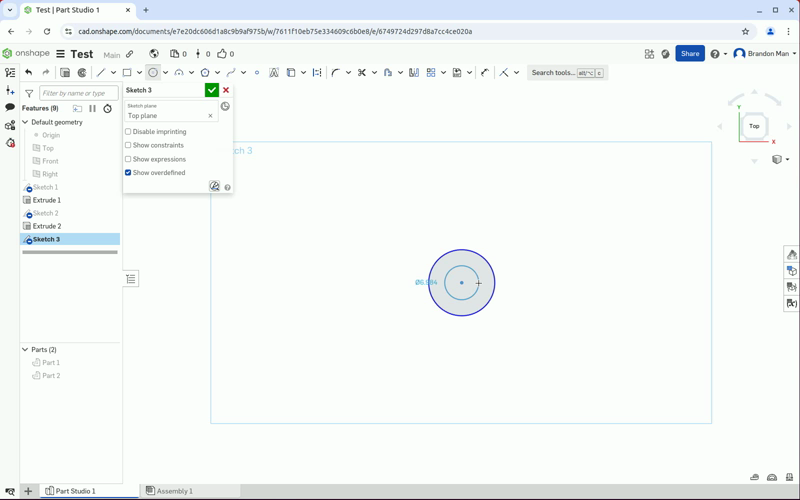
click(478, 282)
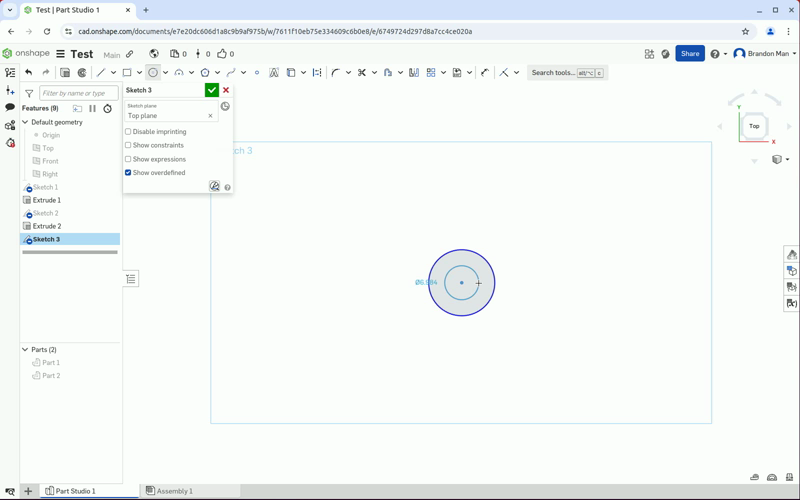
key(esc)
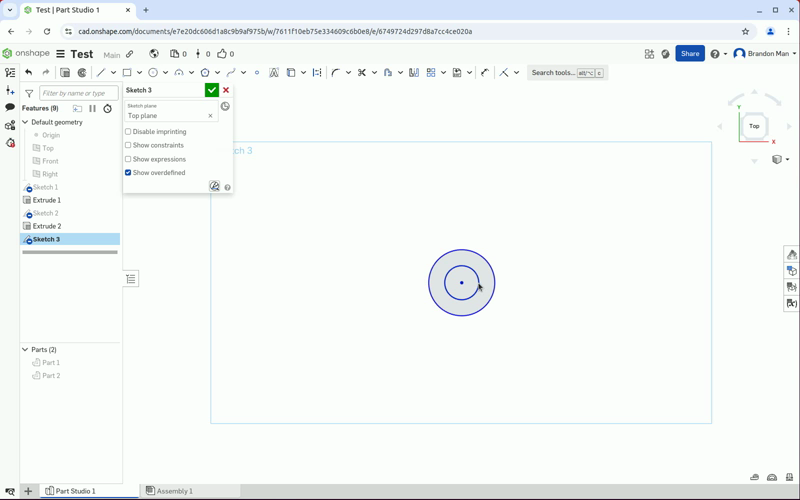
mouse_move(466, 260)
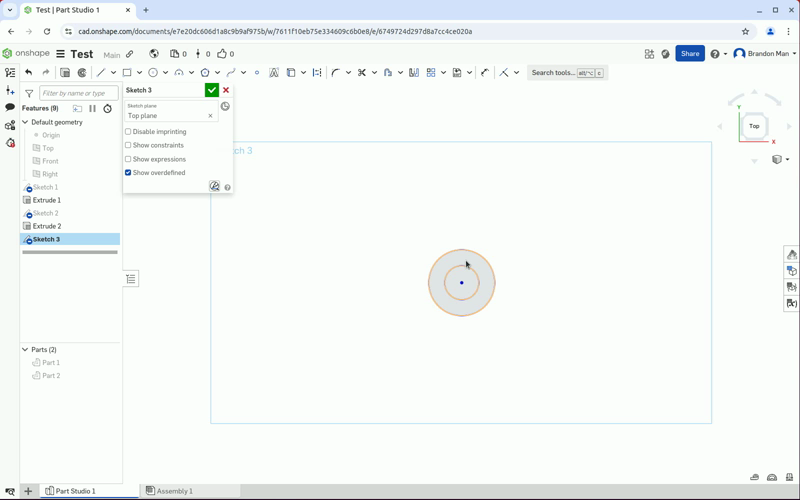
click(466, 260)
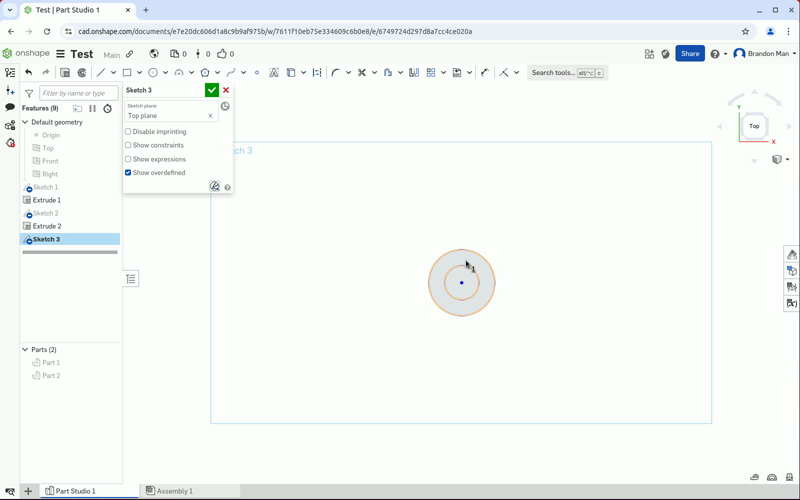
mouse_move(73, 352)
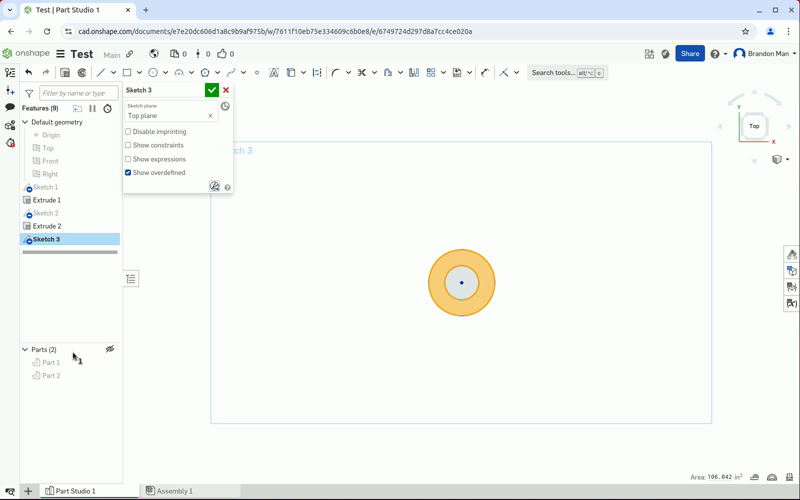
key(shift+y)
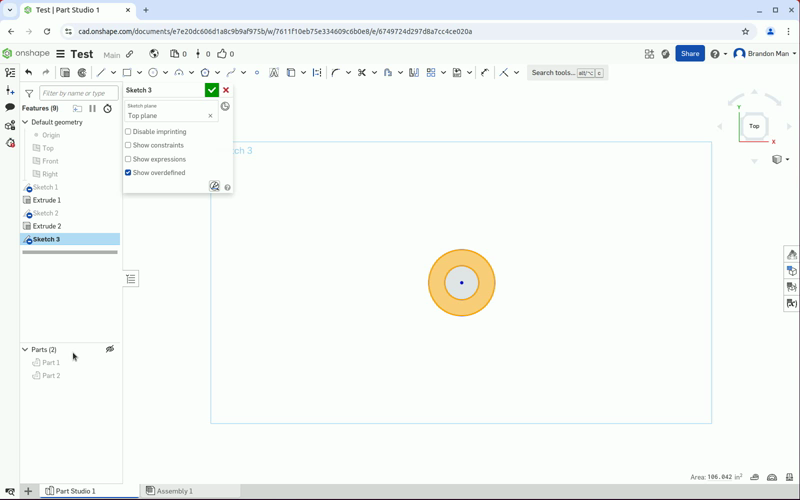
key(shift+e)
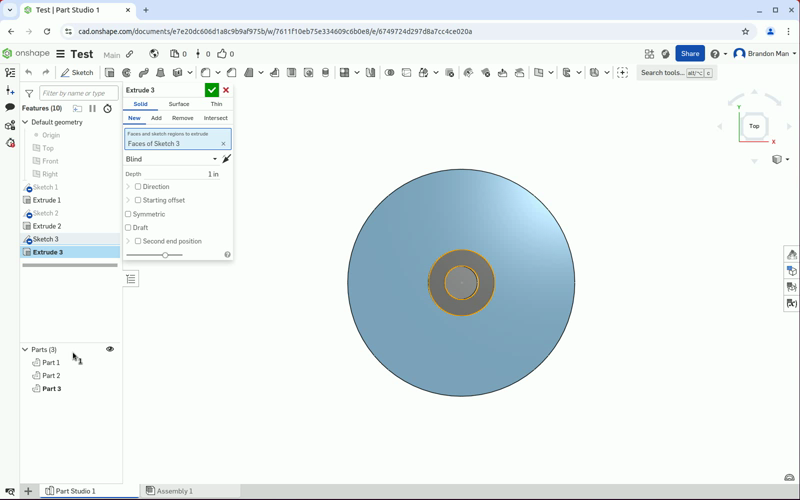
mouse_move(143, 106)
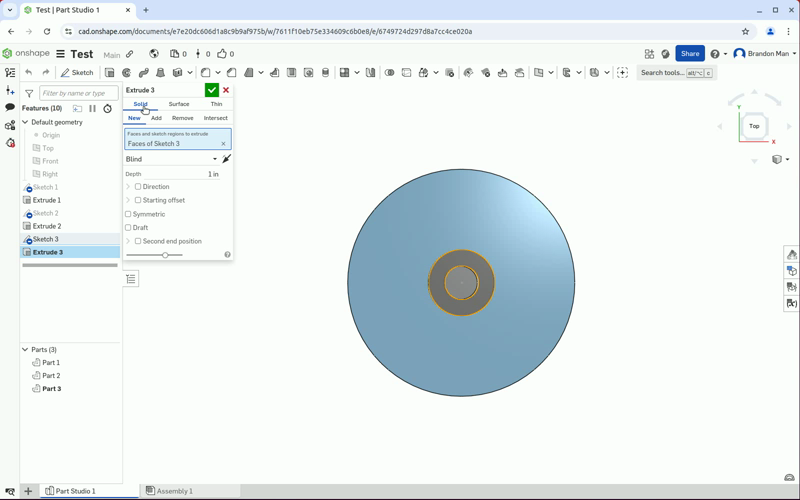
click(143, 106)
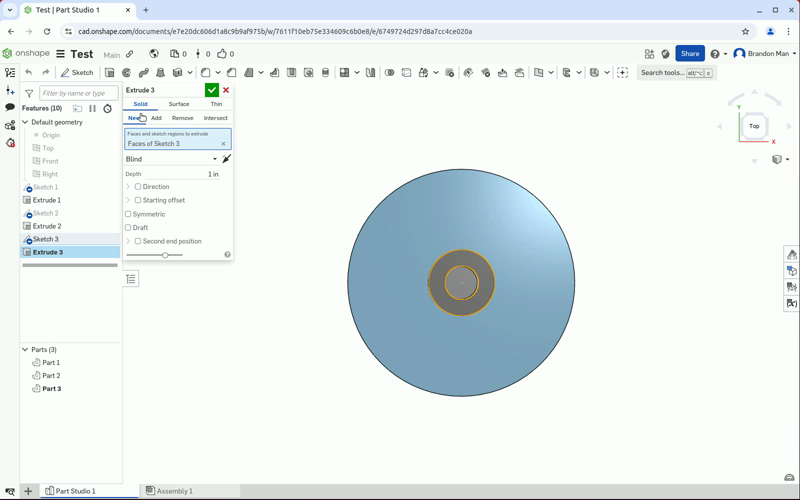
mouse_move(137, 120)
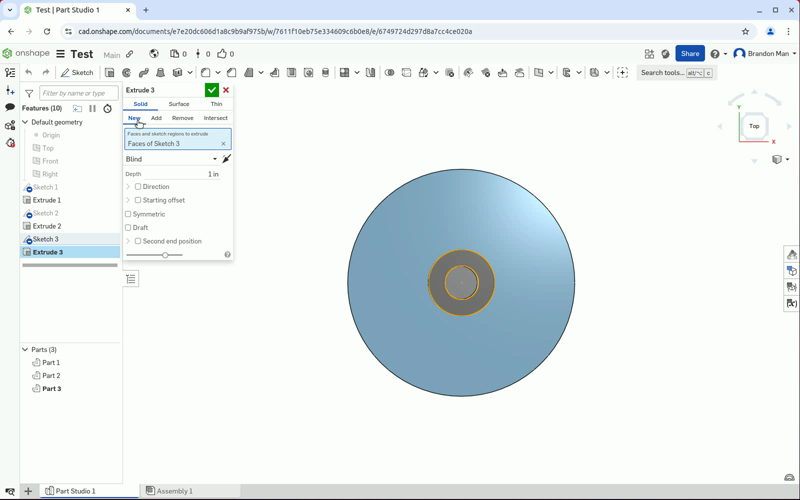
click(137, 120)
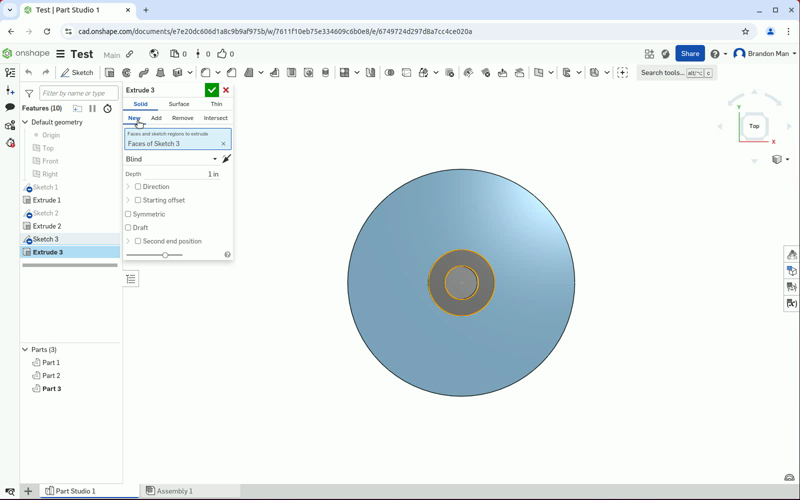
key(tab, 4)
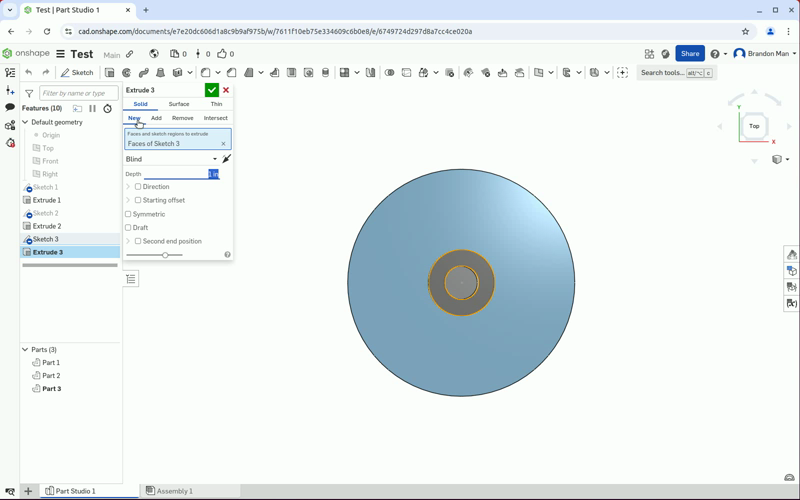
text(1.926)
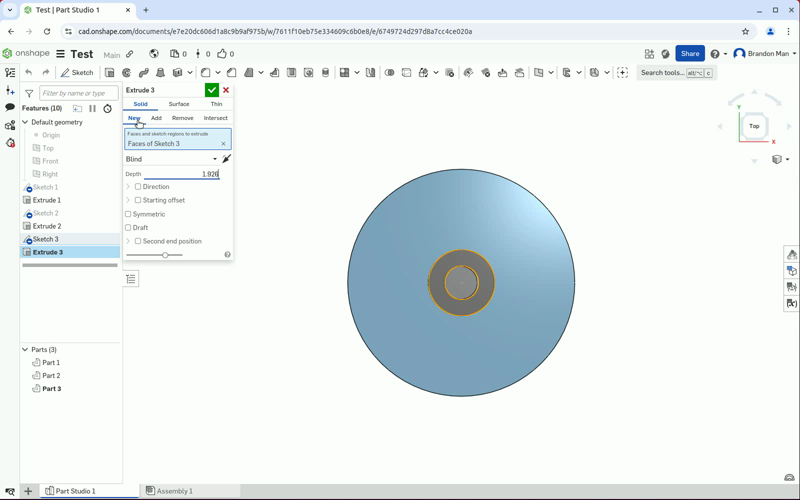
key(enter)
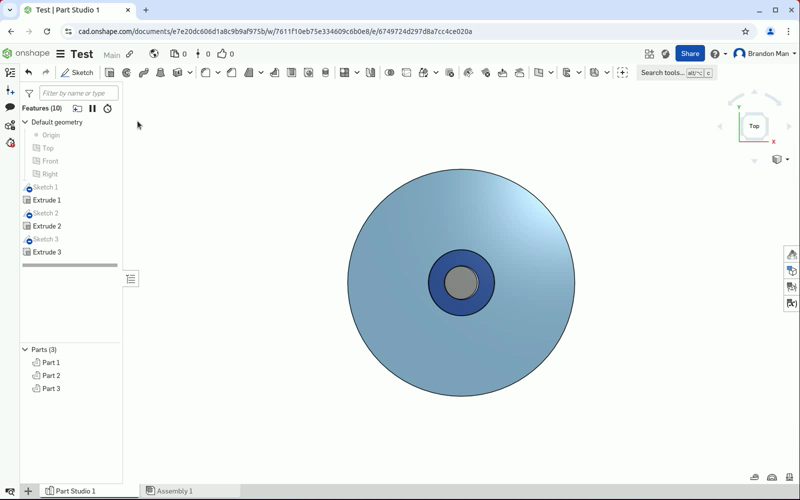
key(shift+h)
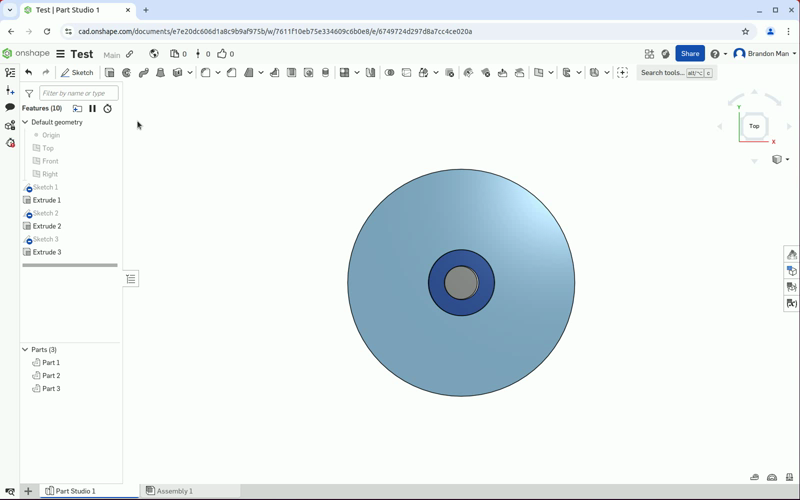
key(shift+h)
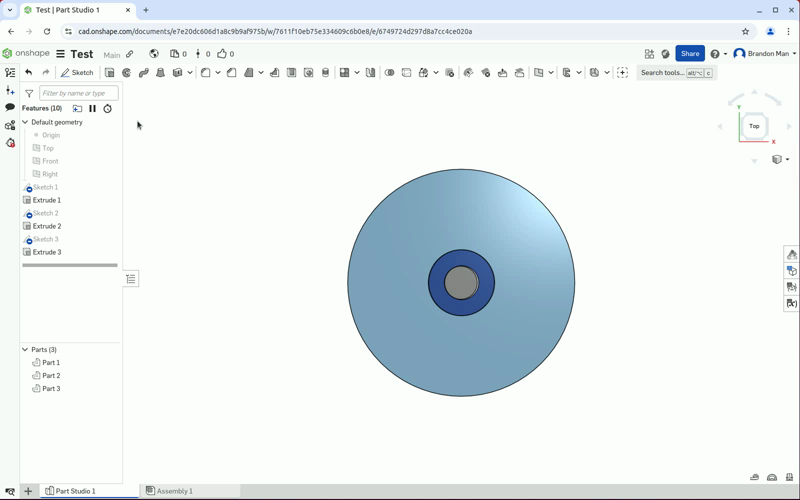
mouse_move(73, 189)
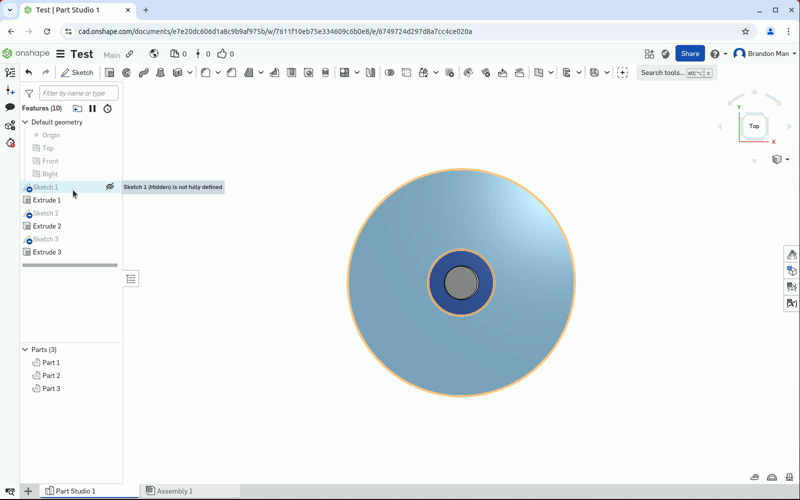
click(73, 189)
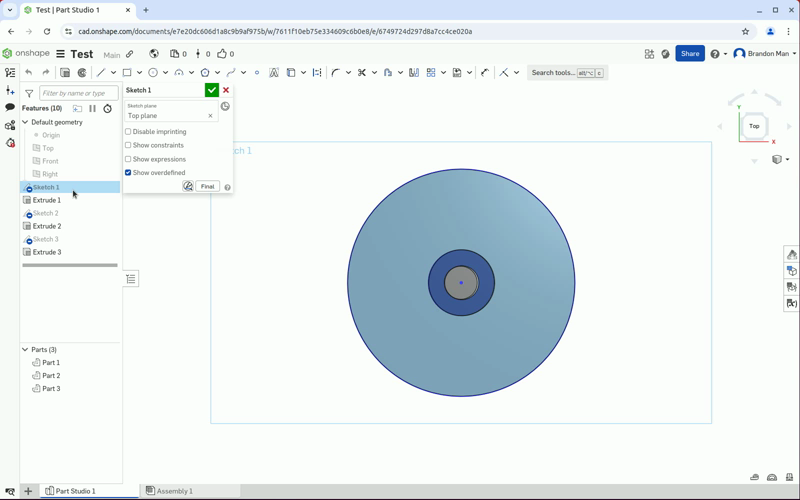
mouse_move(229, 92)
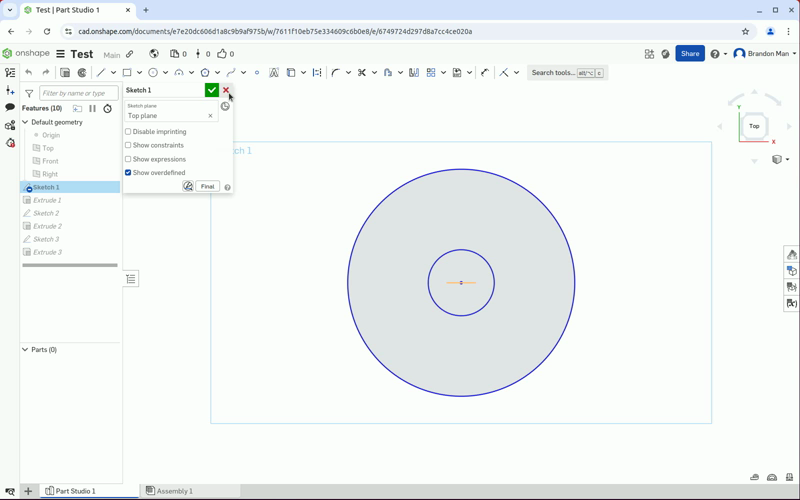
click(229, 92)
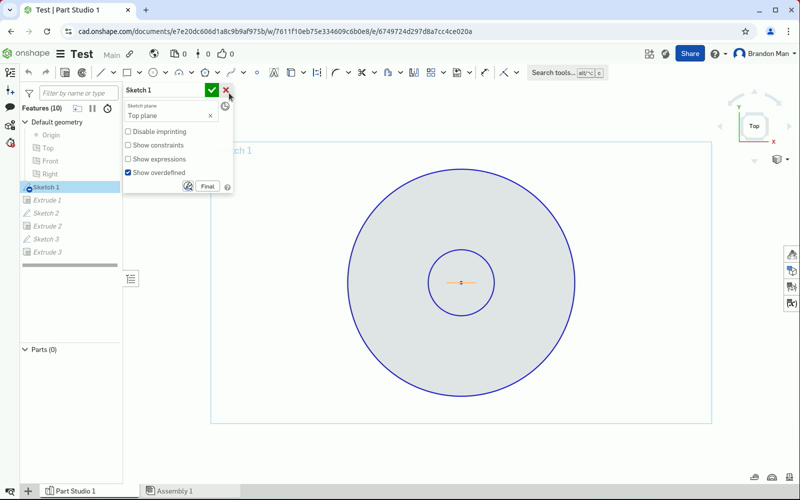
key(shift+s)
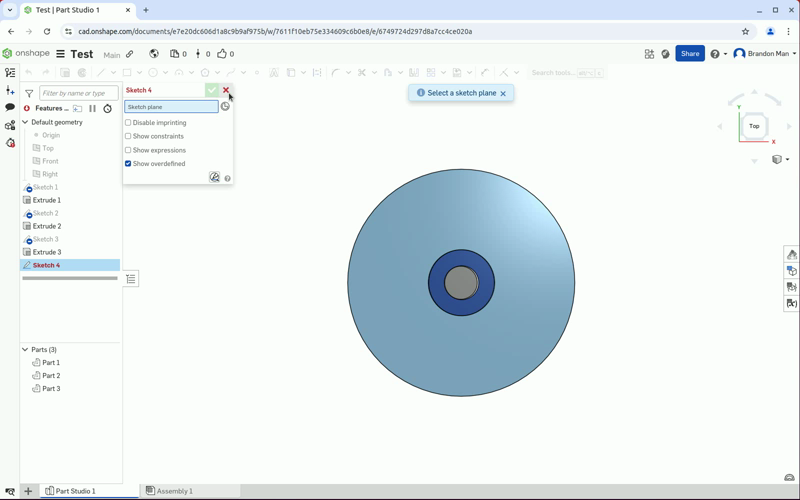
mouse_move(73, 150)
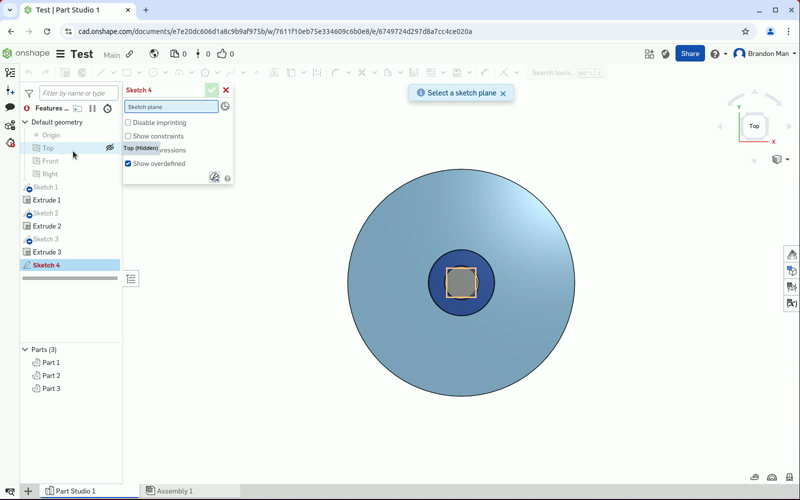
click(73, 150)
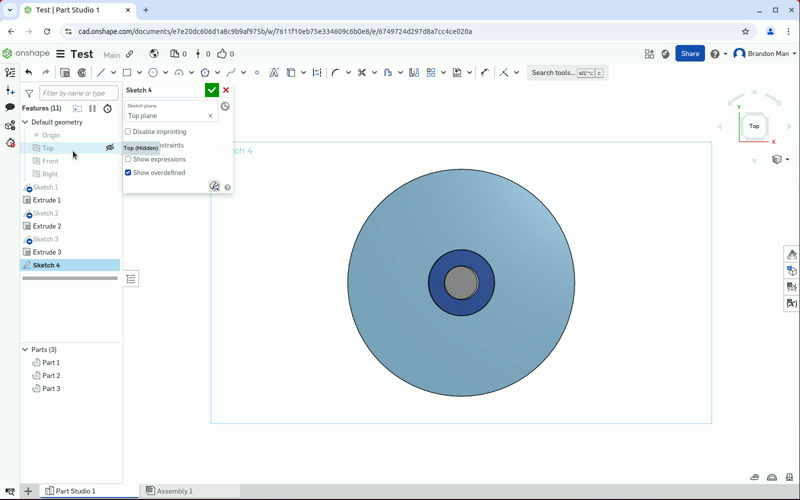
mouse_move(73, 352)
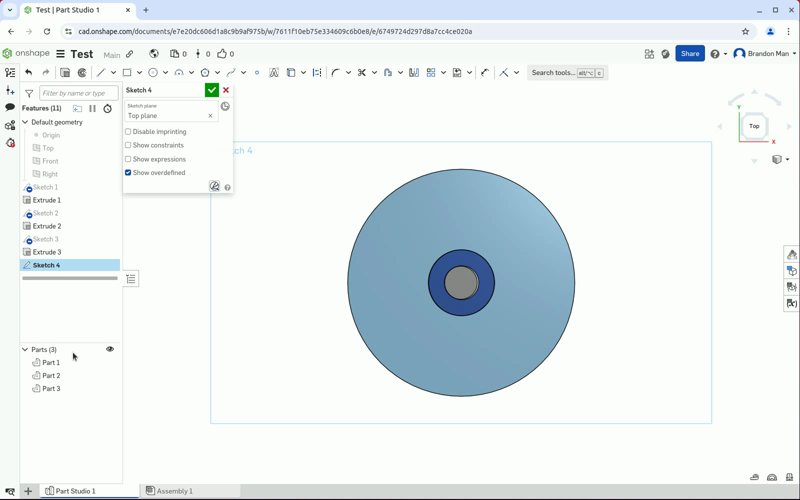
key(y)
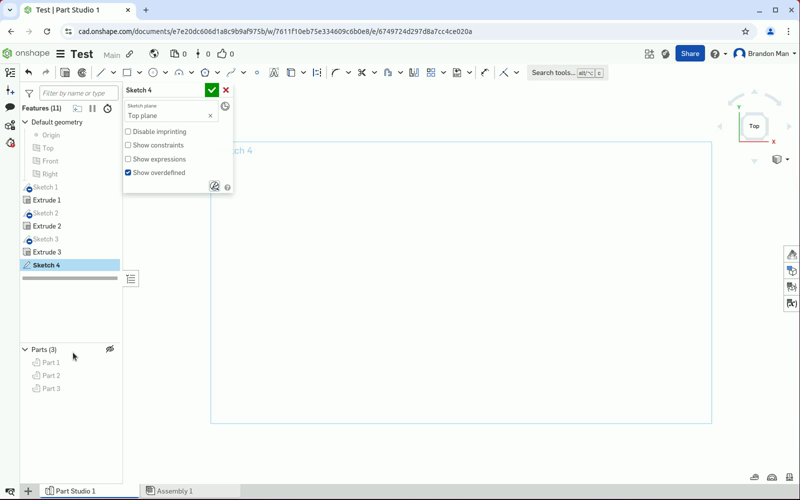
key(c)
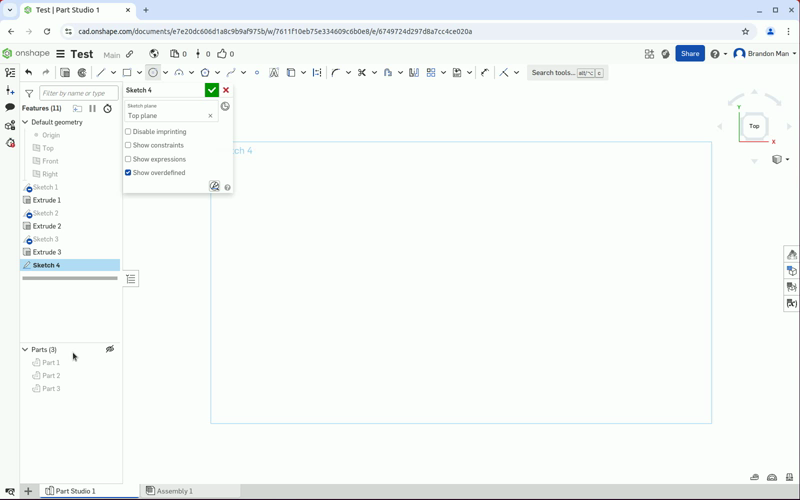
key_down(shift)
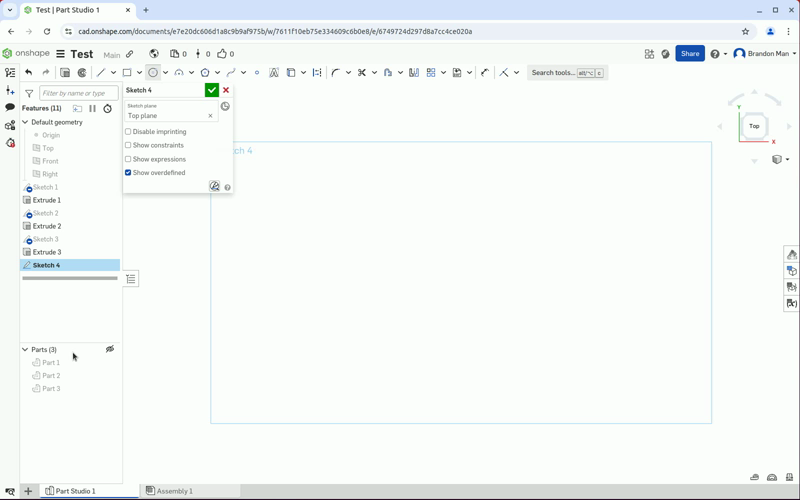
mouse_move(461, 282)
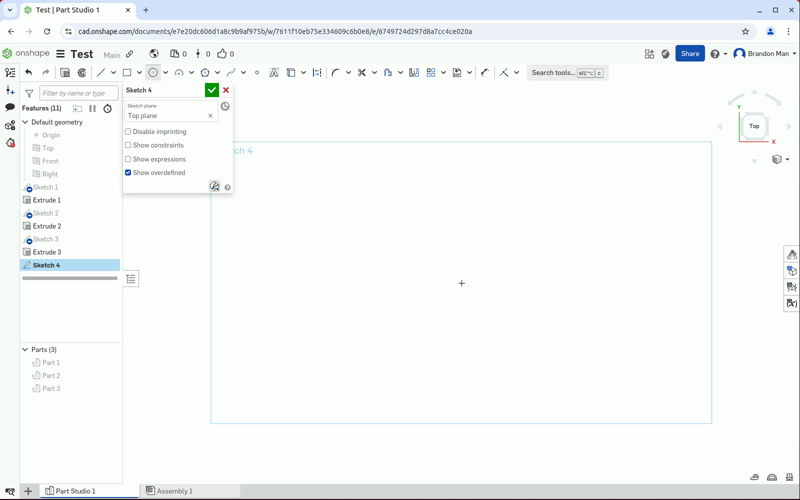
click(461, 282)
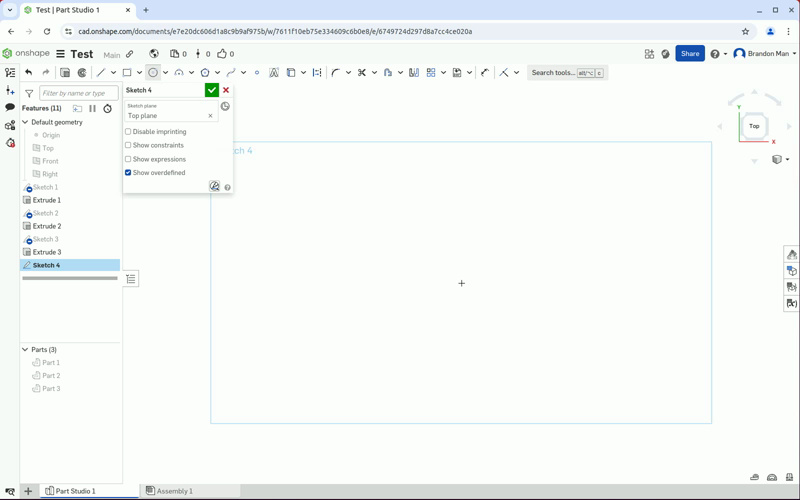
key_up(shift)
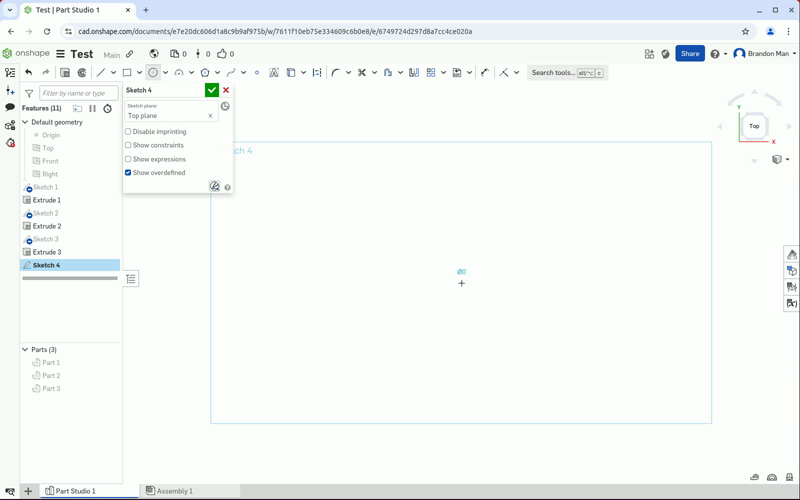
mouse_move(494, 282)
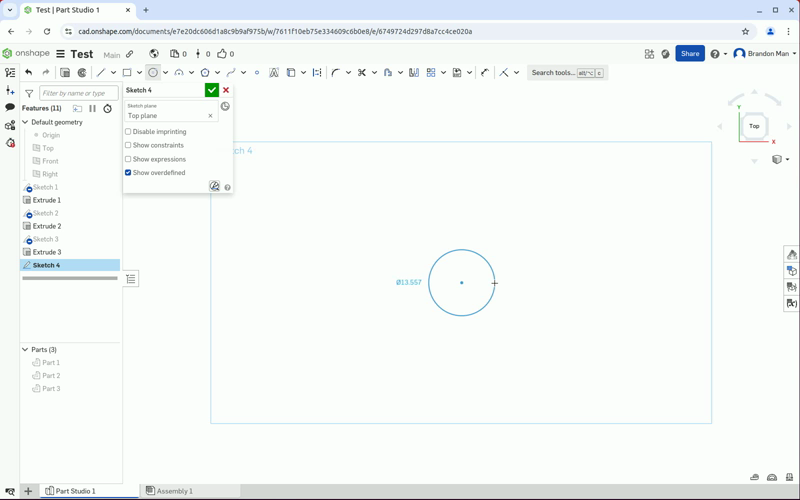
click(494, 282)
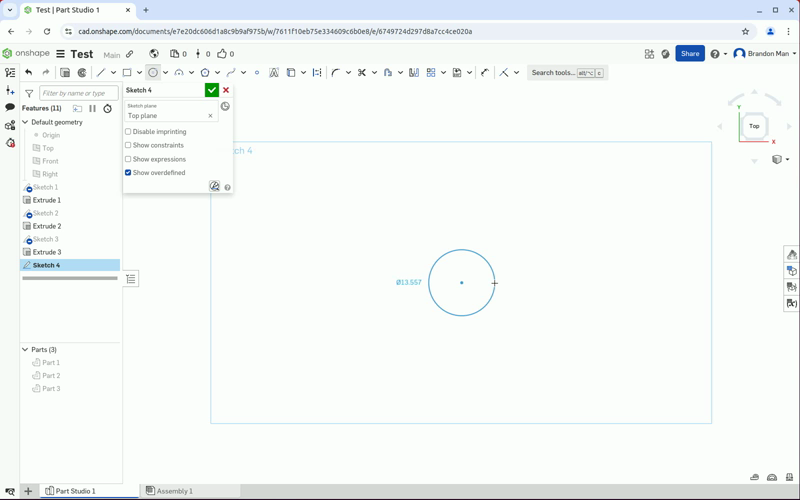
key(esc)
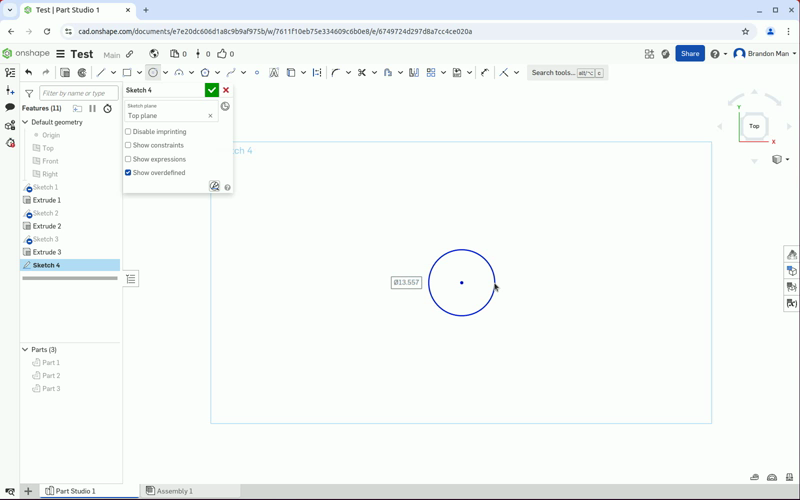
key(c)
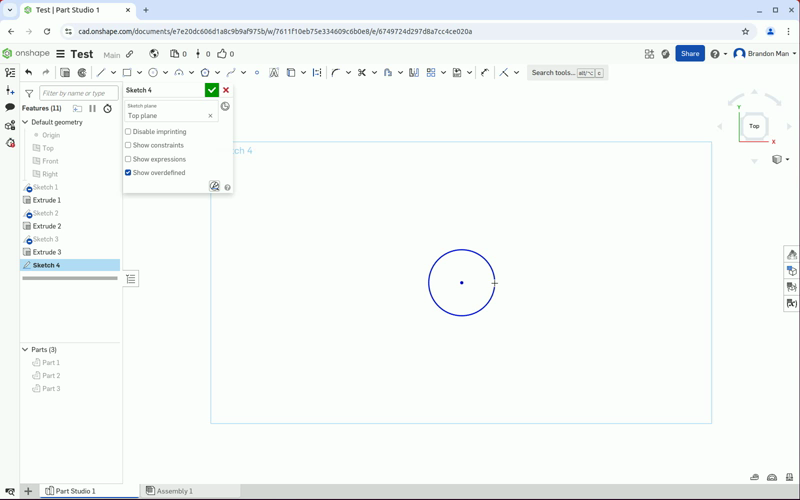
key_down(shift)
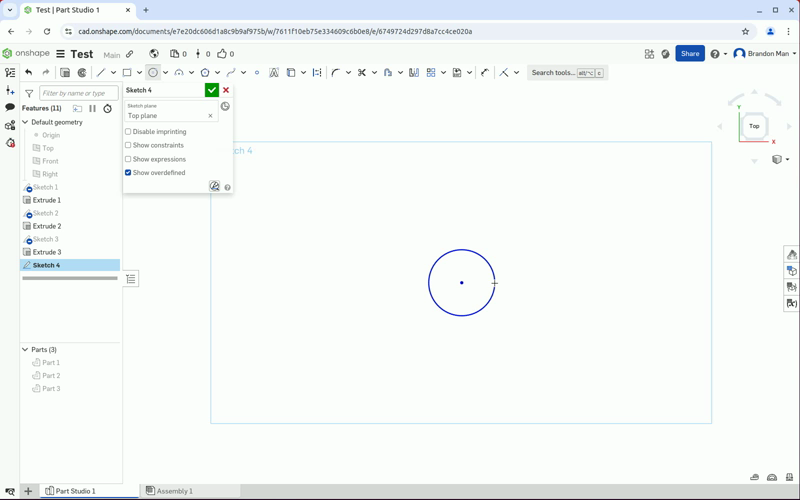
mouse_move(461, 282)
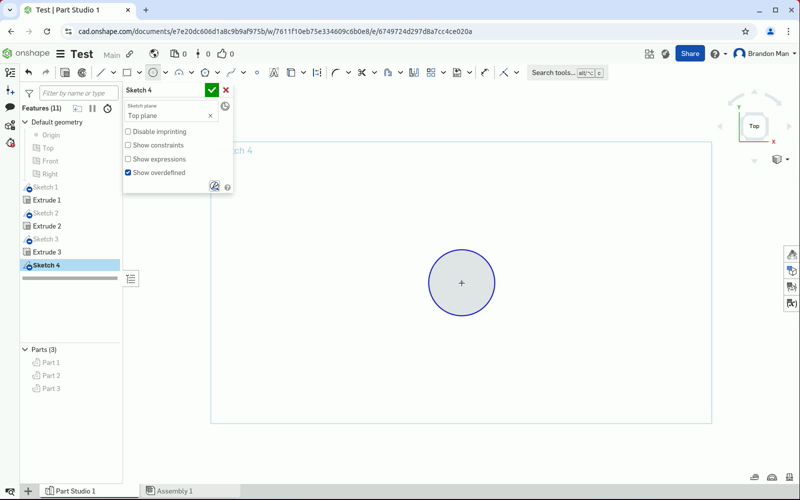
click(461, 282)
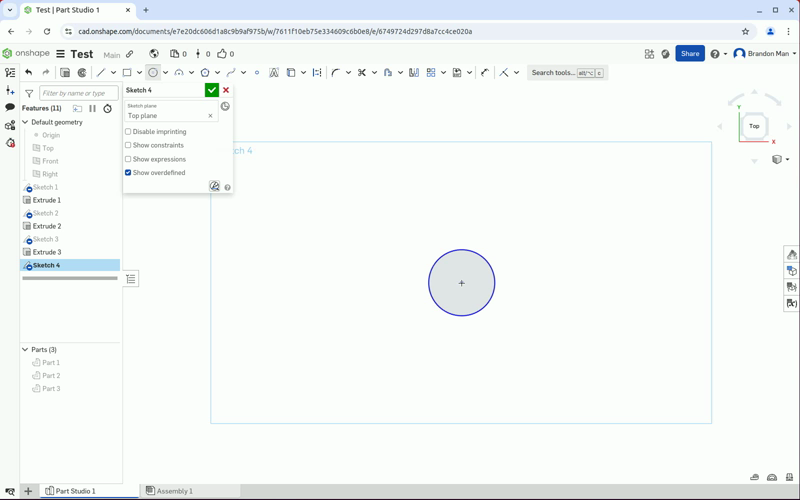
key_up(shift)
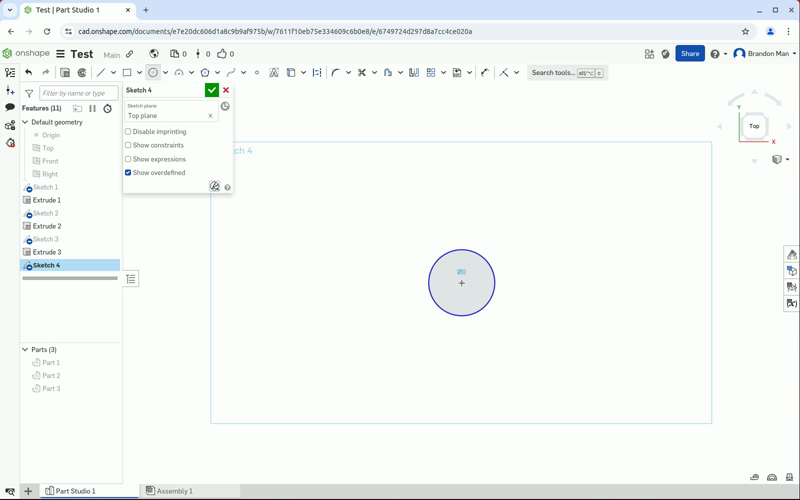
mouse_move(478, 282)
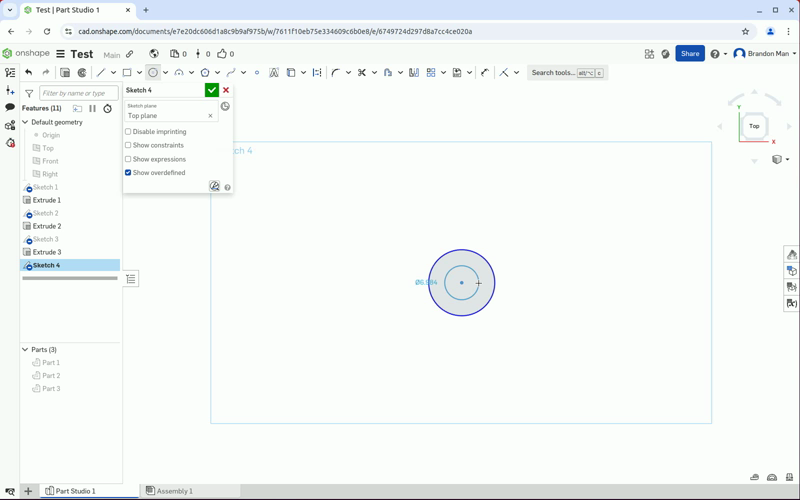
click(478, 282)
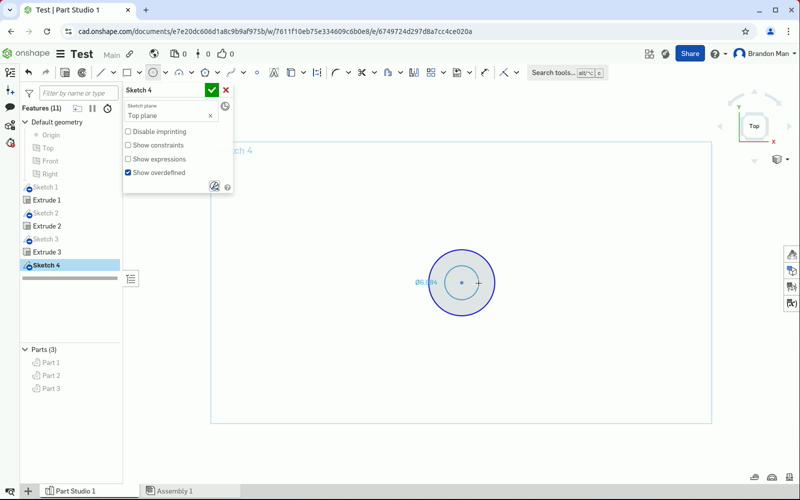
key(esc)
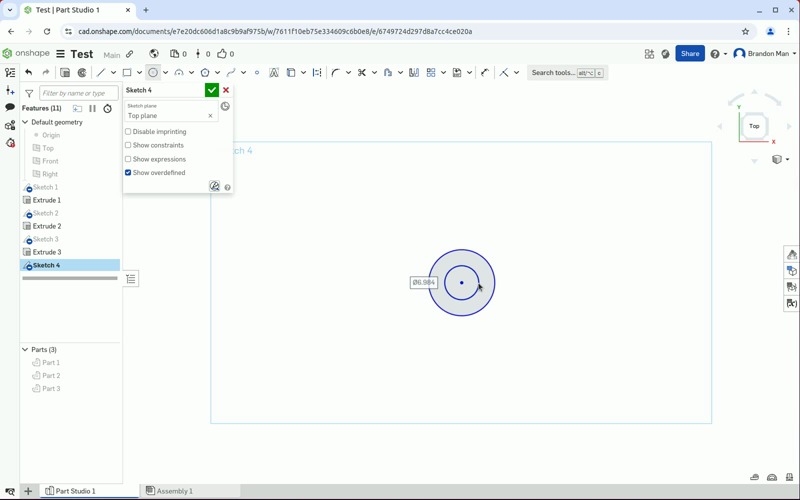
mouse_move(469, 258)
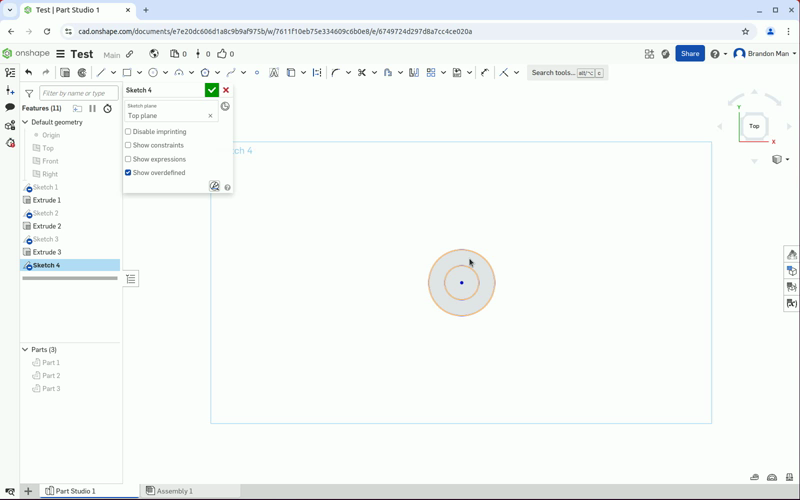
click(469, 258)
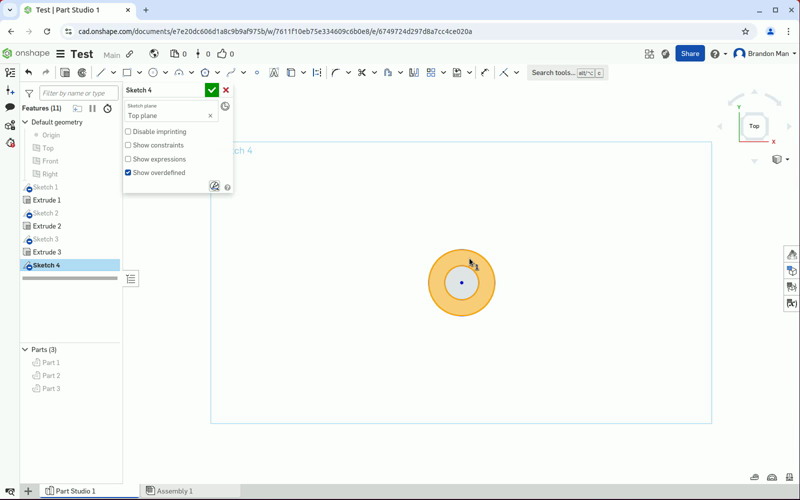
mouse_move(73, 352)
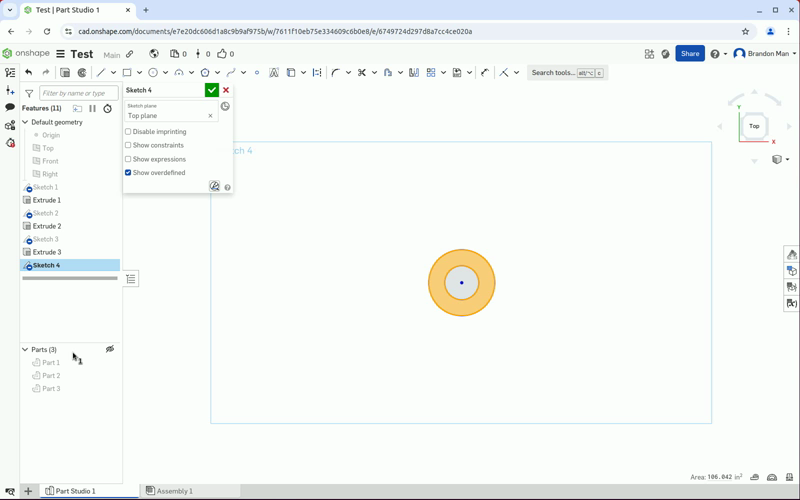
key(shift+y)
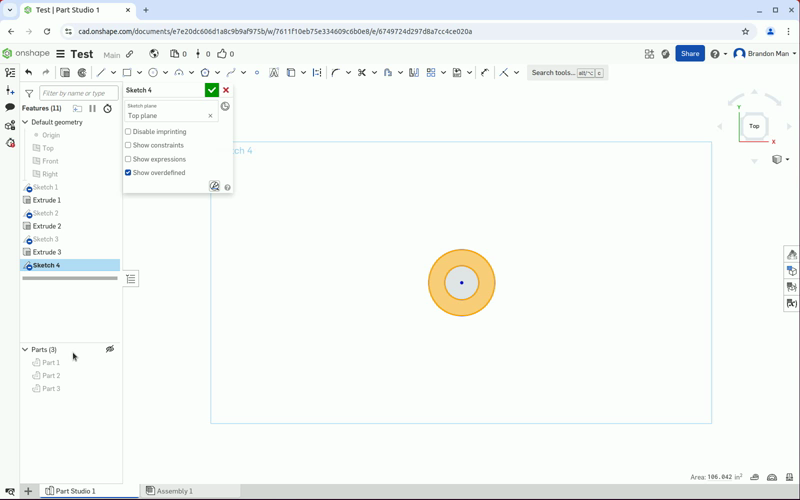
key(shift+e)
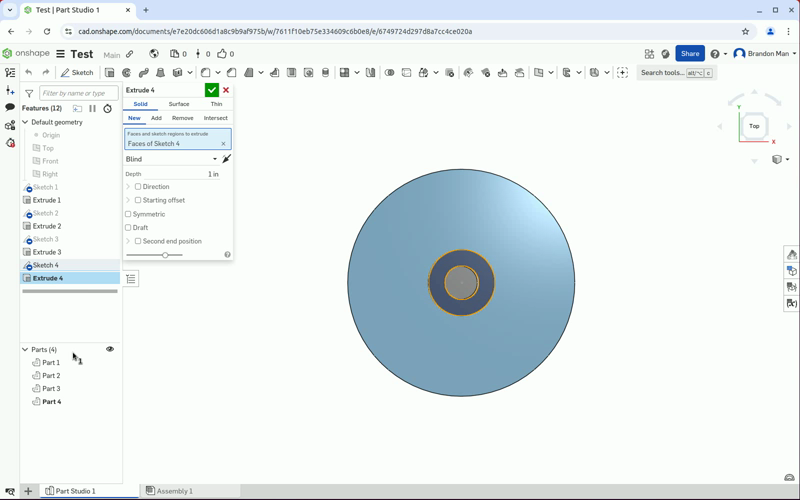
mouse_move(143, 106)
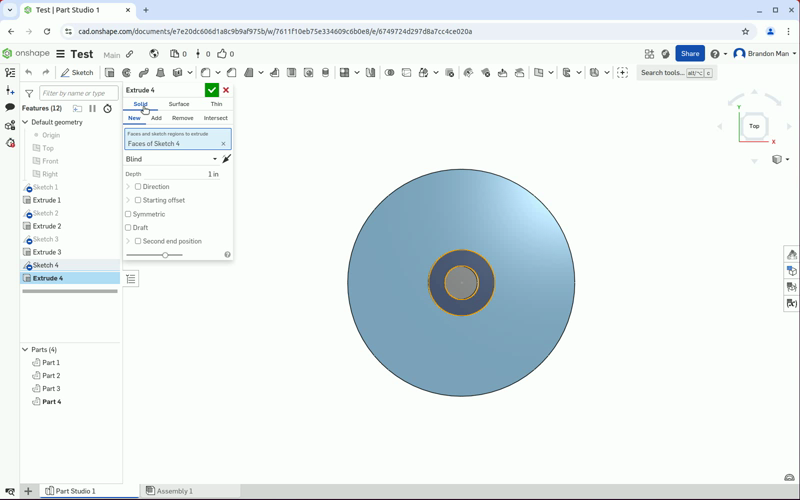
click(143, 106)
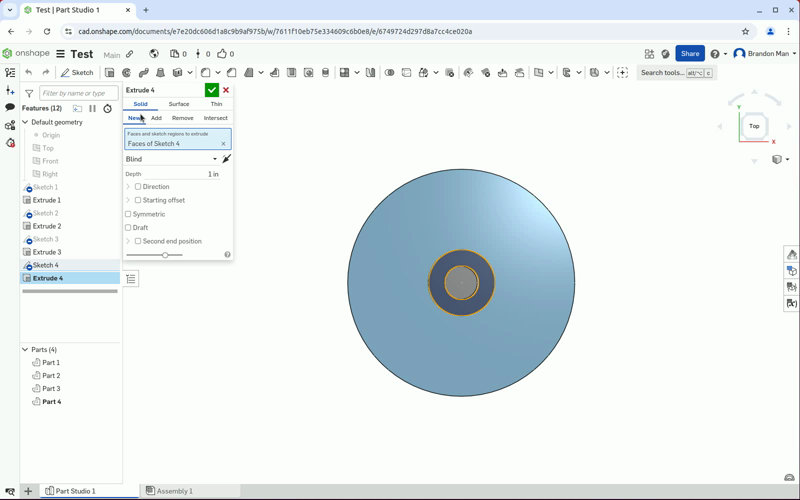
mouse_move(137, 120)
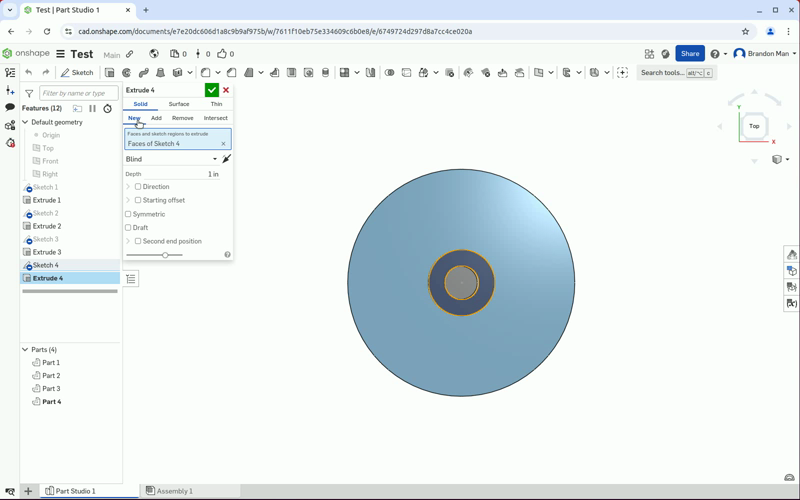
click(137, 120)
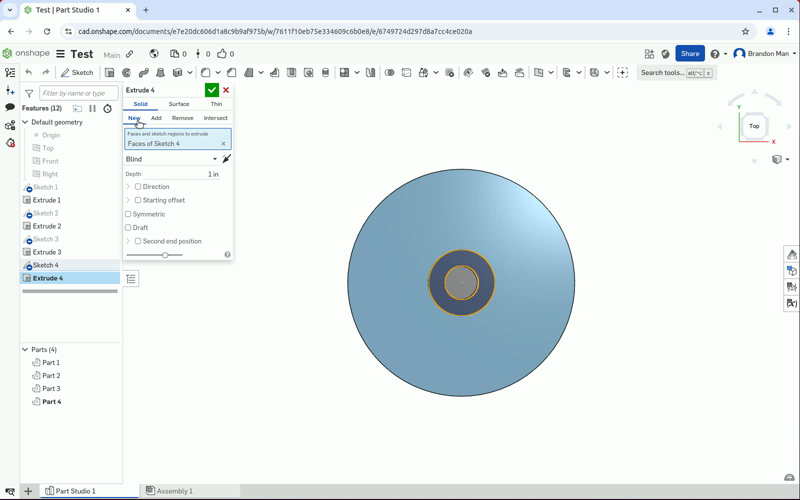
key(tab, 4)
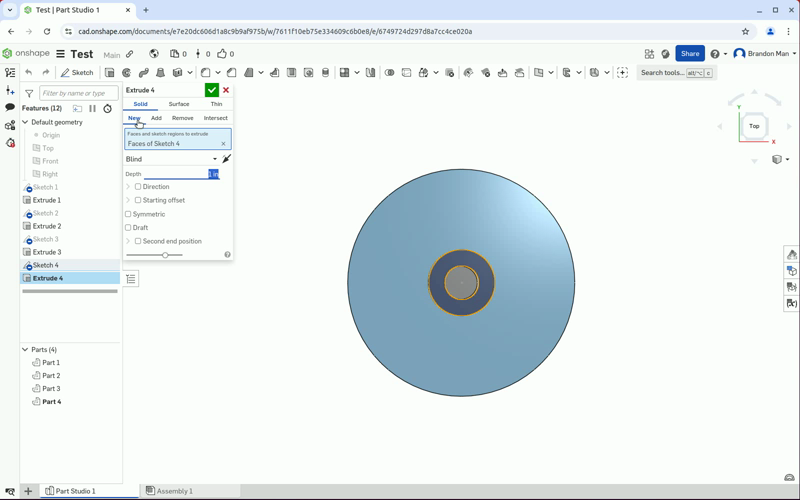
text(8.666)
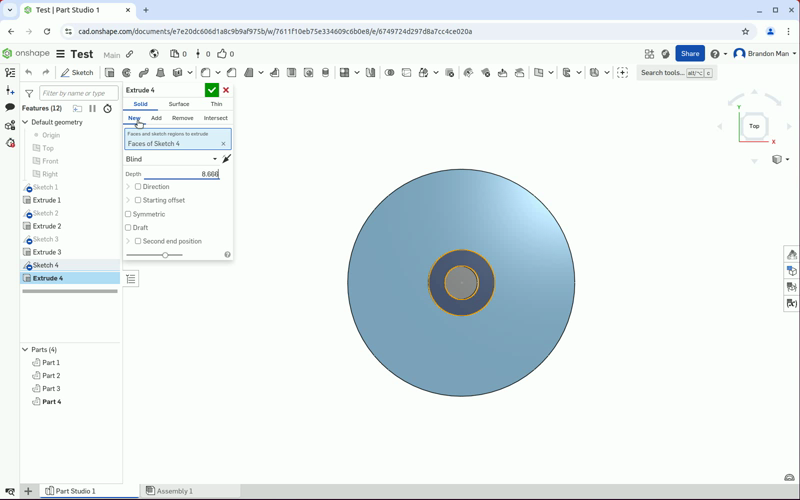
key(enter)
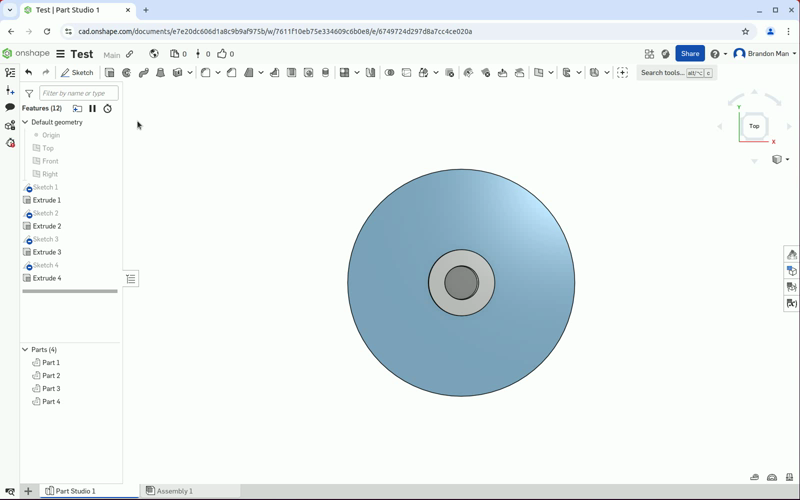
key(shift+h)
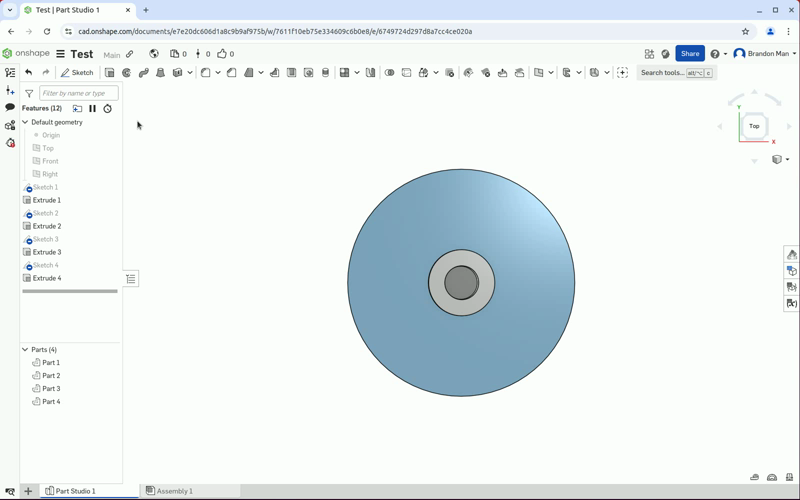
key(shift+h)
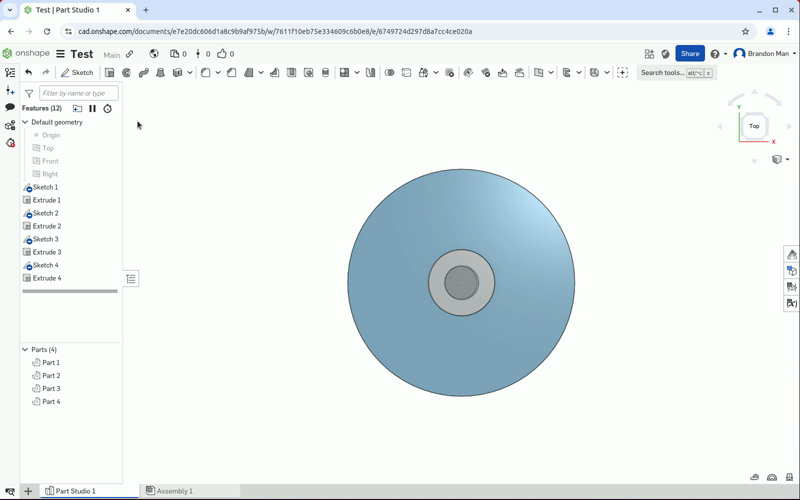
key(shift+7)
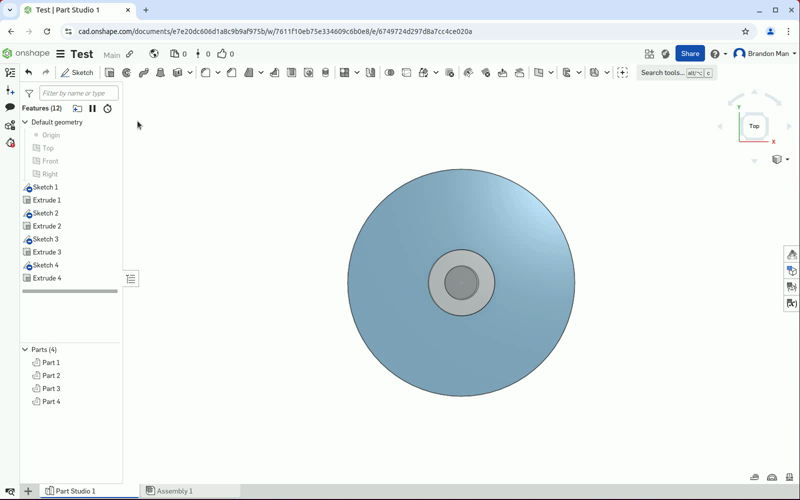
key(up, 3)
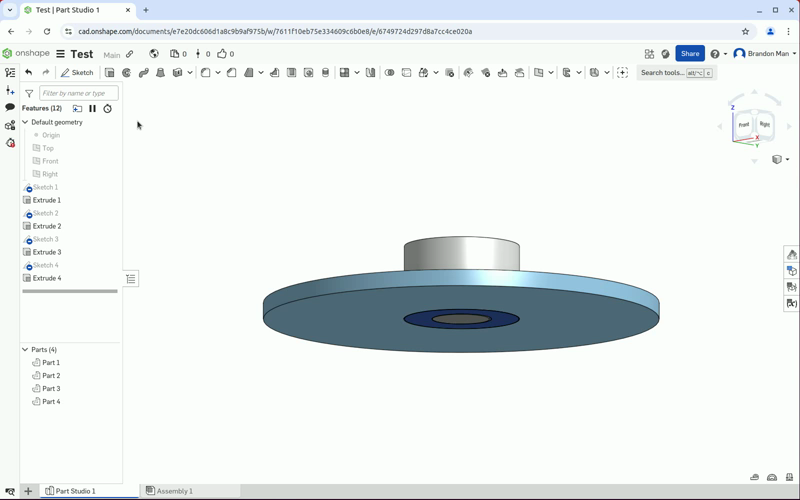
key(left, 3)
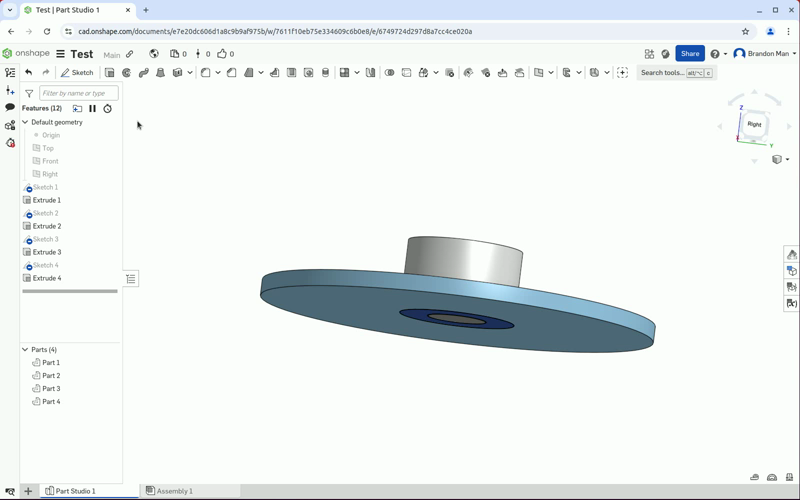
key(right, 3)
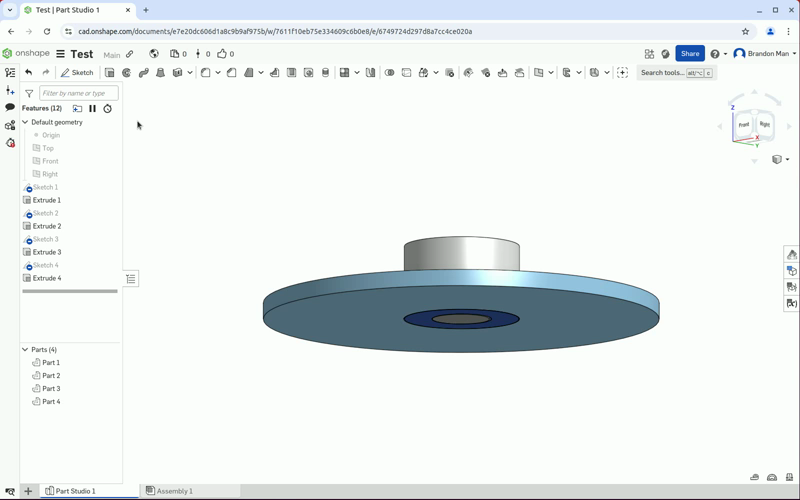
key(down, 3)
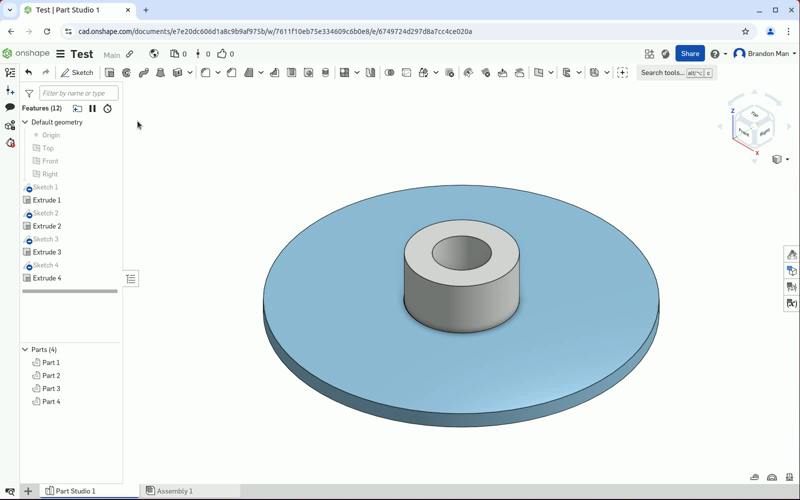
mouse_move(73, 189)
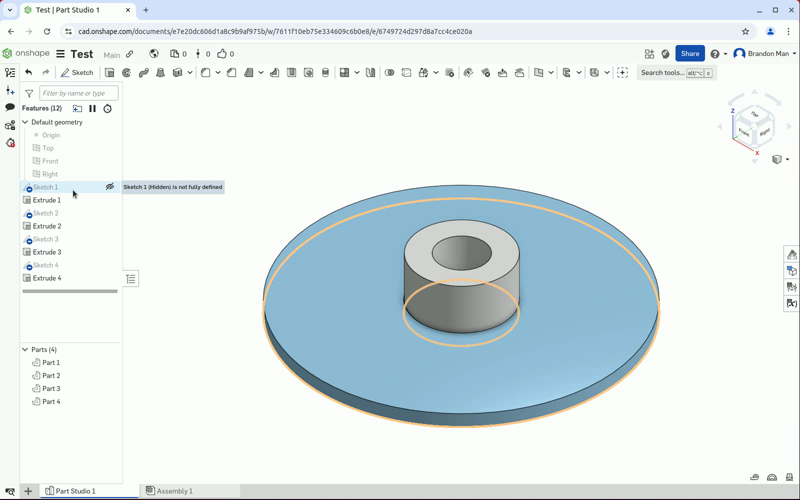
click(73, 189)